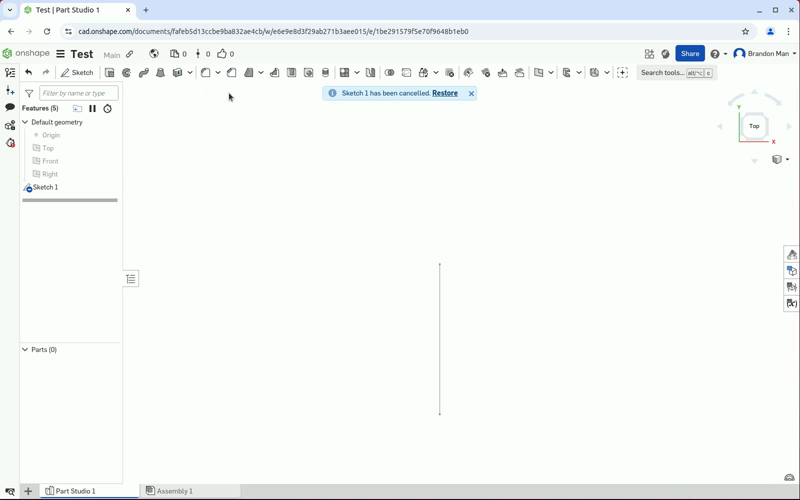
key(shift+h)
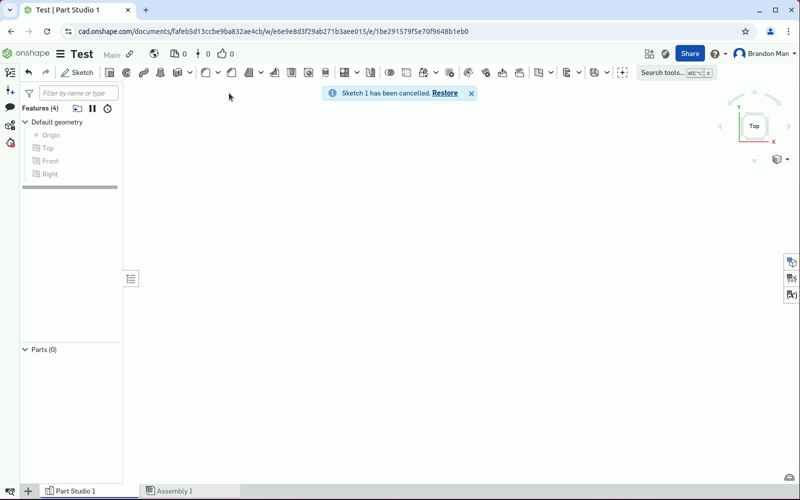
mouse_move(73, 352)
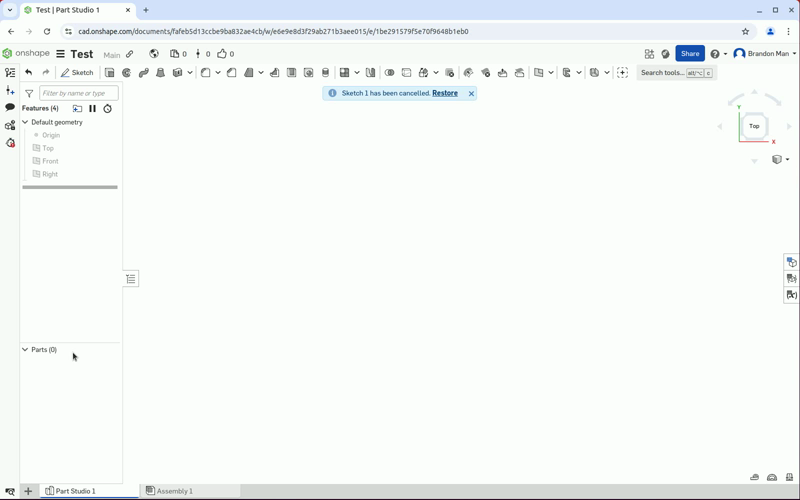
key(y)
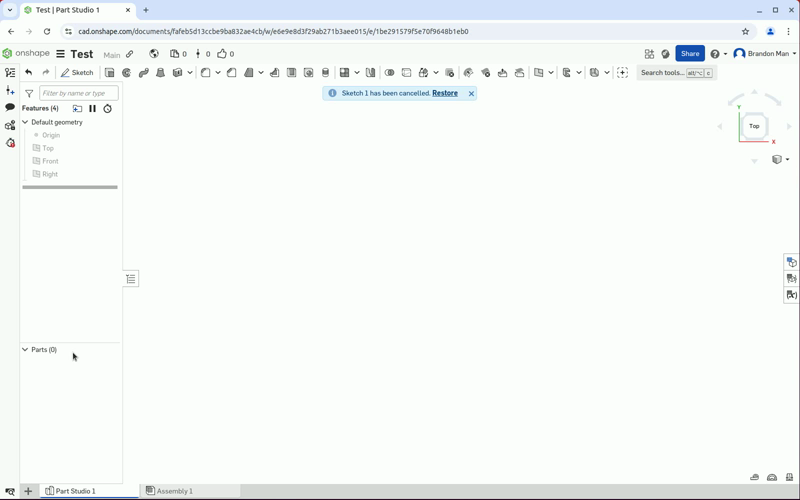
key(shift+p)
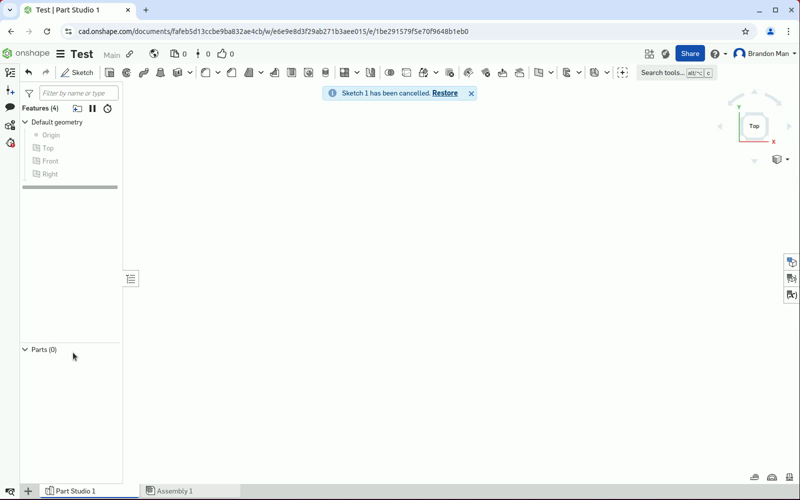
key(space)
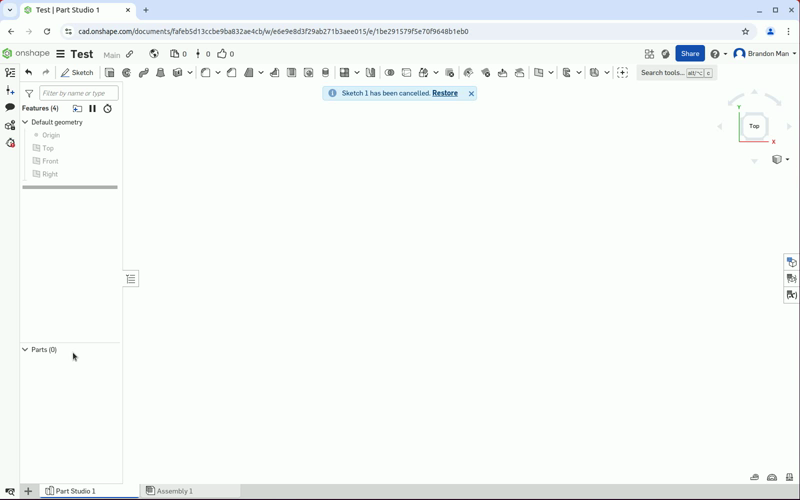
key_down(shift)
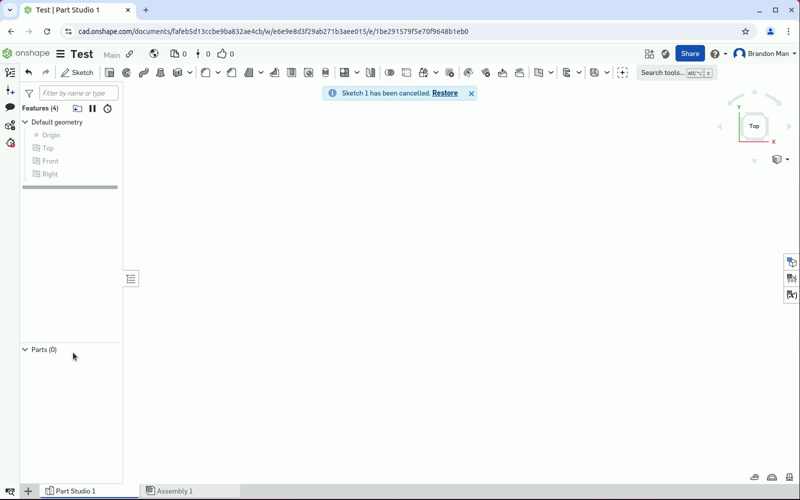
key(up)
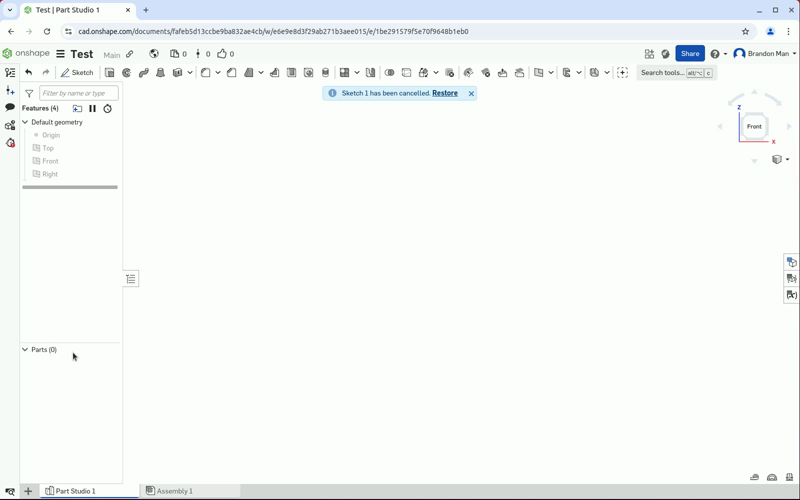
key_up(shift)
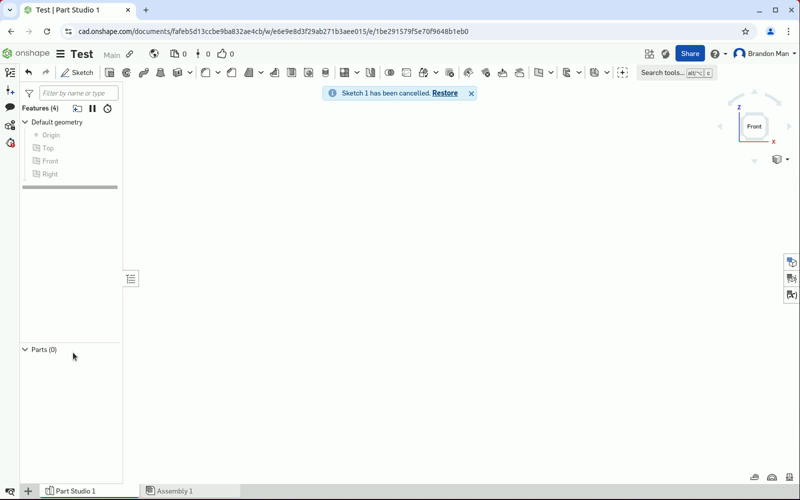
mouse_move(73, 352)
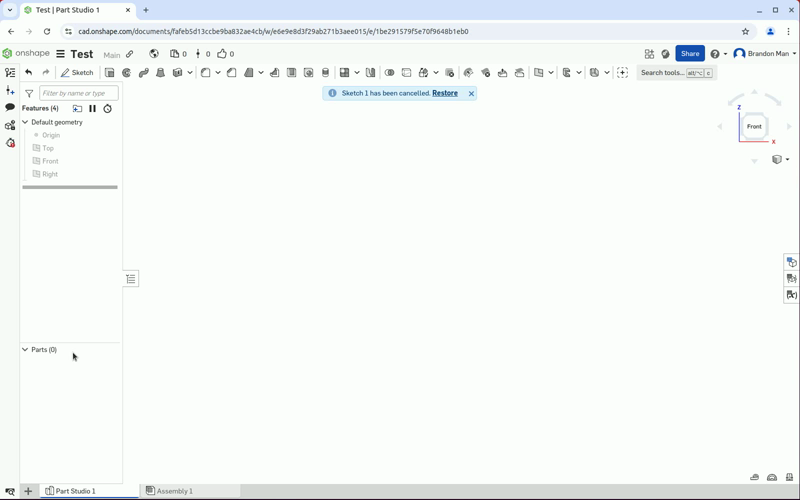
key(shift+y)
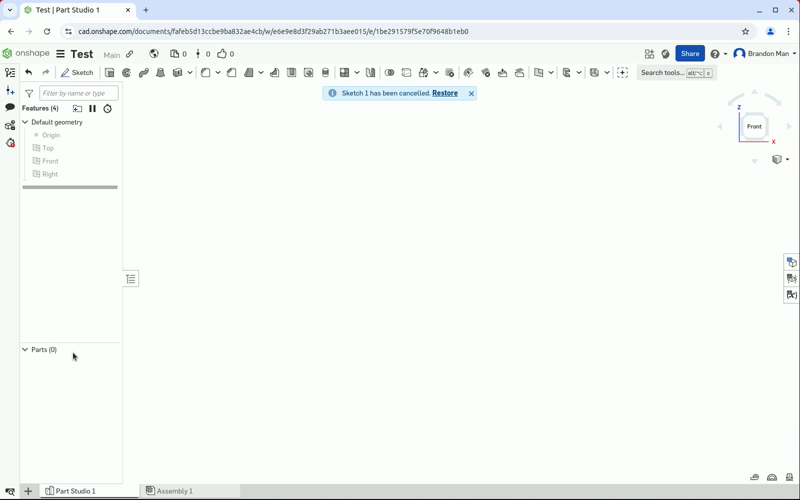
key(shift+s)
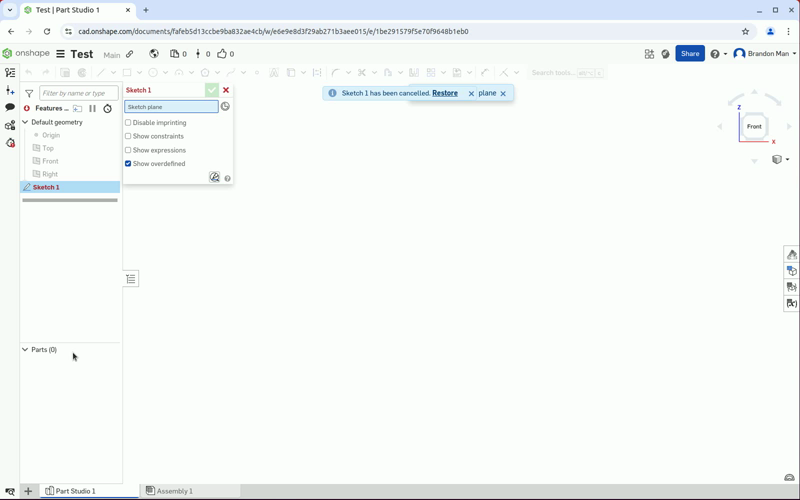
mouse_move(73, 163)
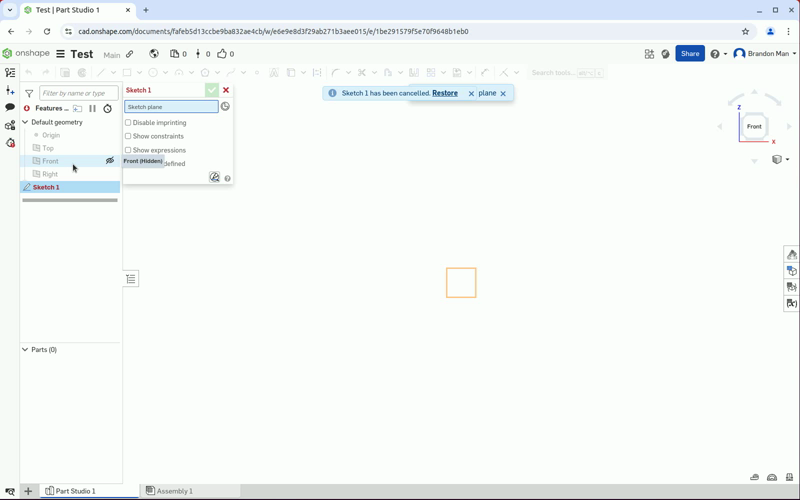
click(73, 163)
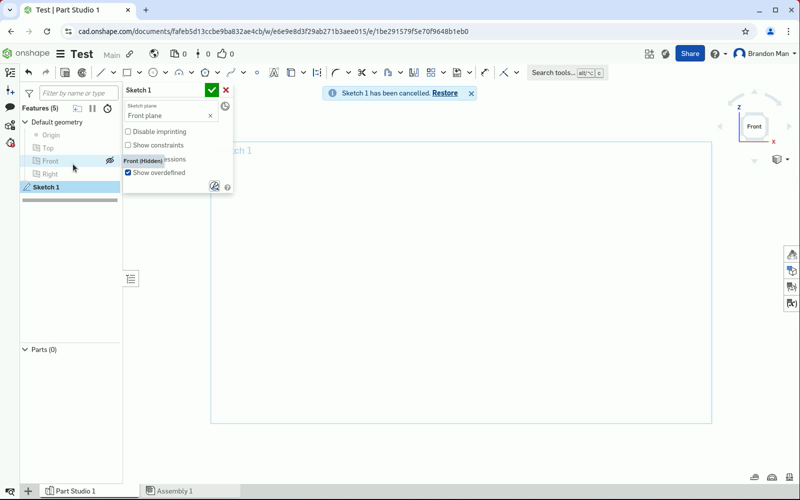
mouse_move(73, 352)
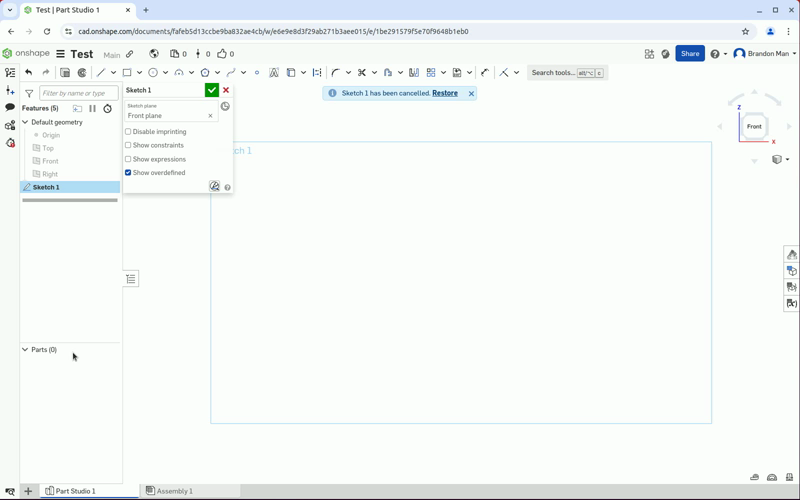
key(y)
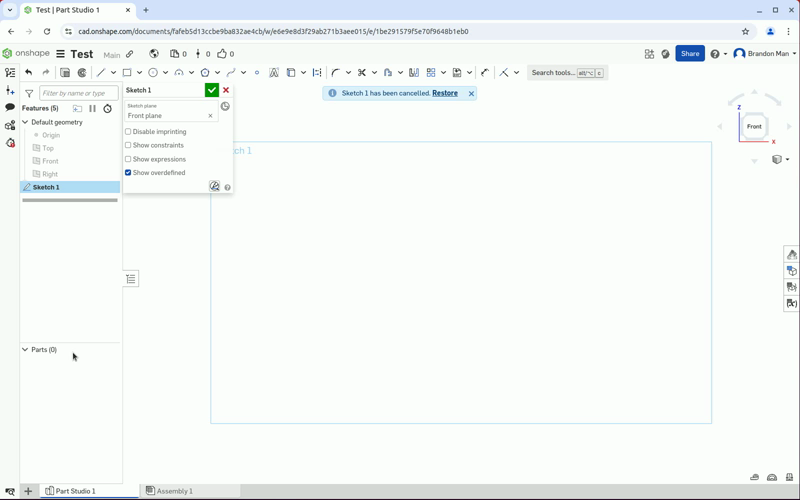
key(c)
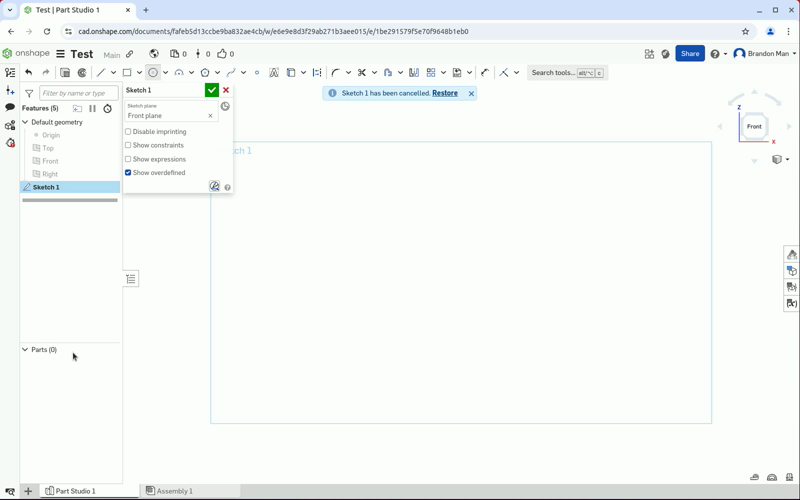
key_down(shift)
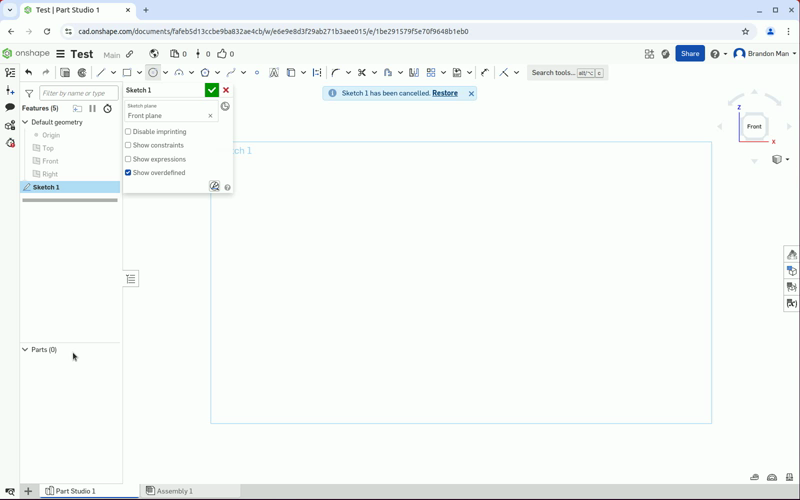
mouse_move(460, 282)
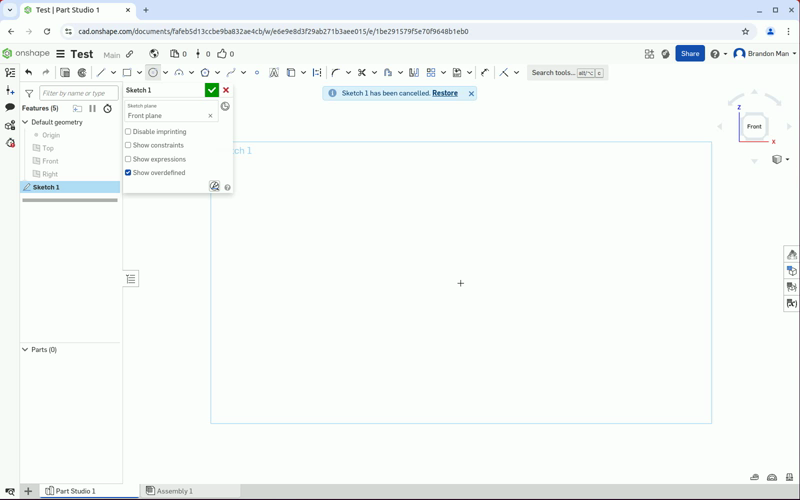
click(460, 282)
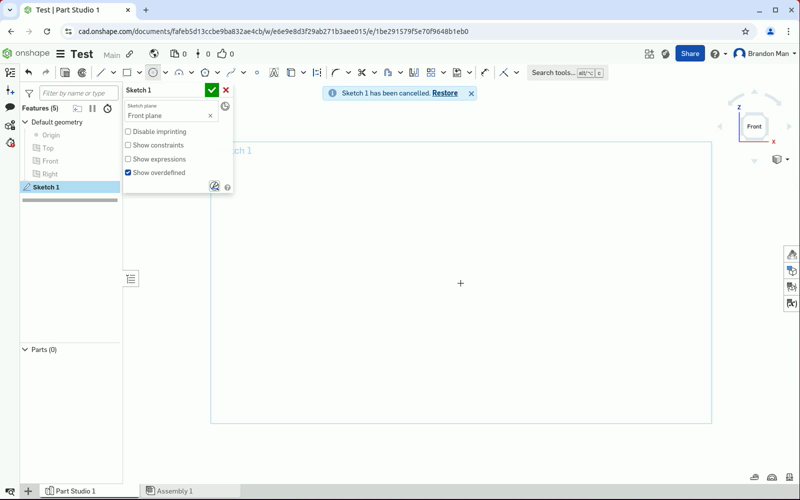
key_up(shift)
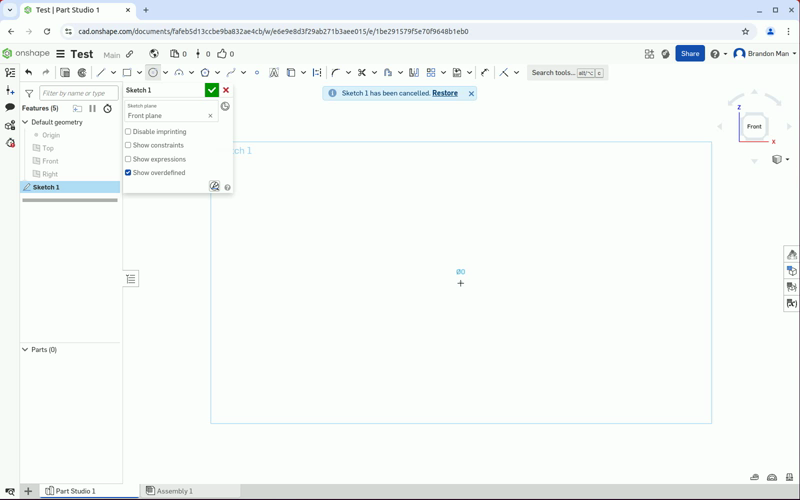
mouse_move(553, 282)
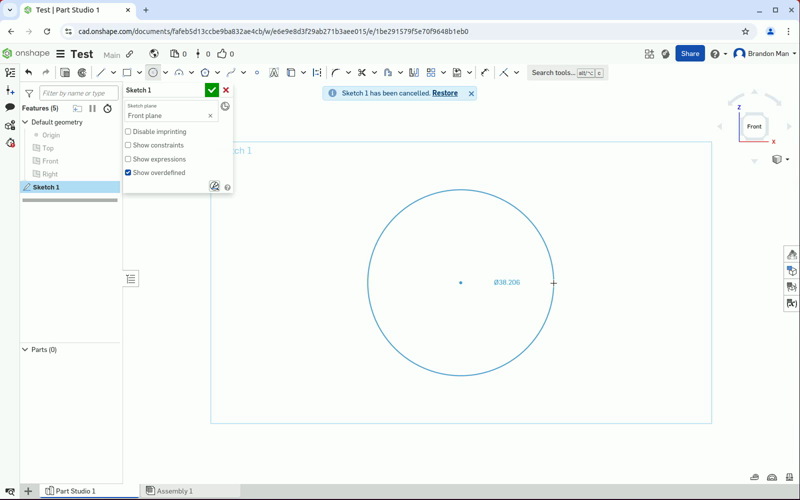
click(553, 282)
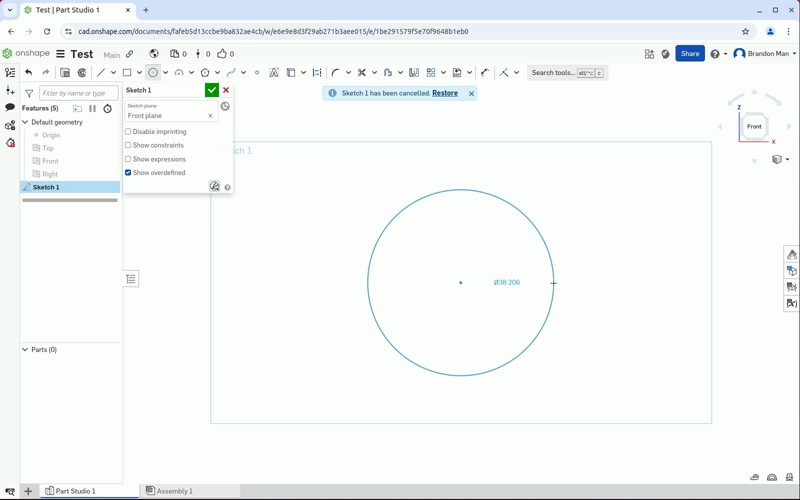
key(esc)
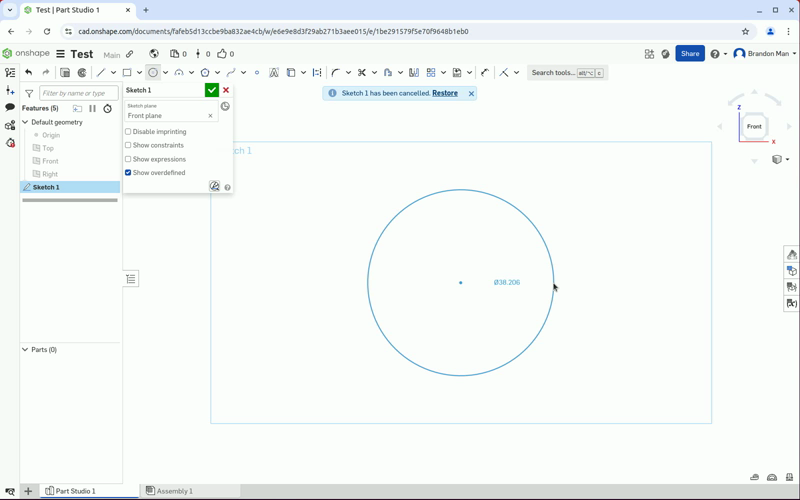
key(c)
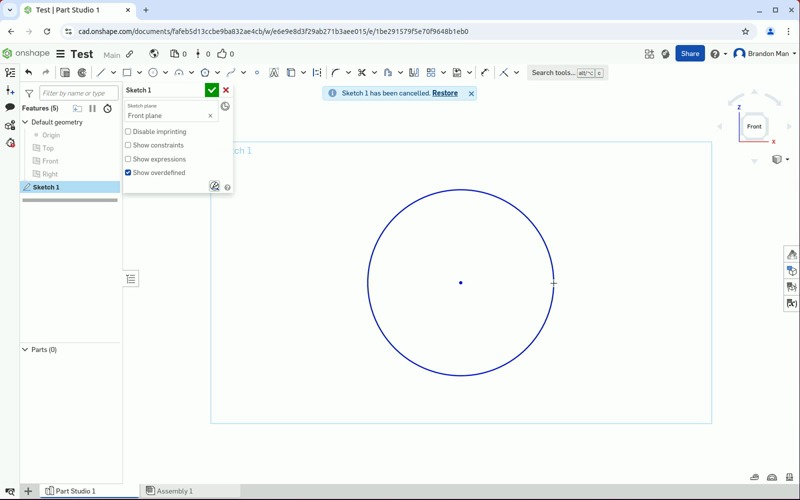
key_down(shift)
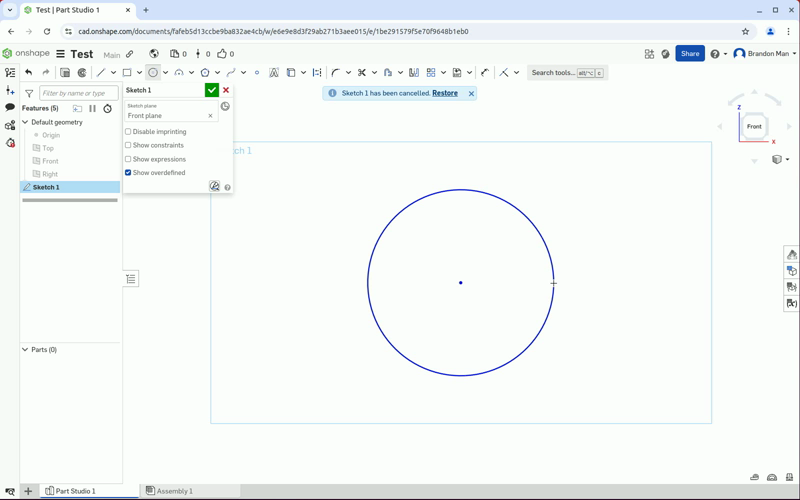
mouse_move(391, 282)
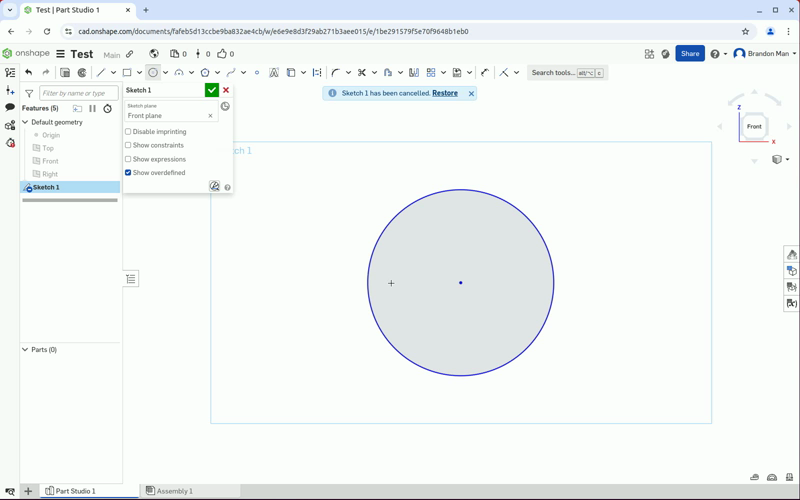
click(391, 282)
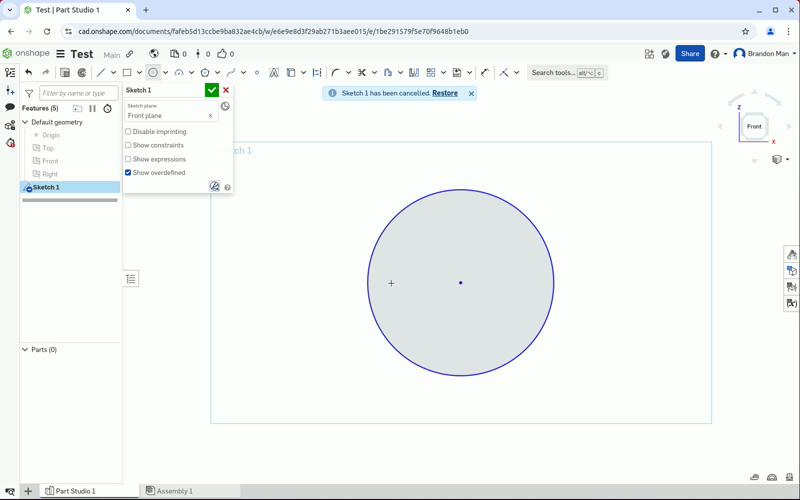
key_up(shift)
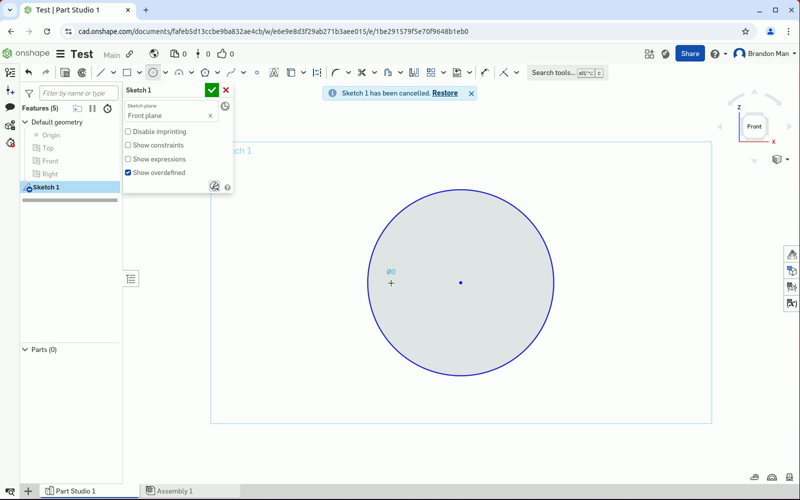
mouse_move(414, 282)
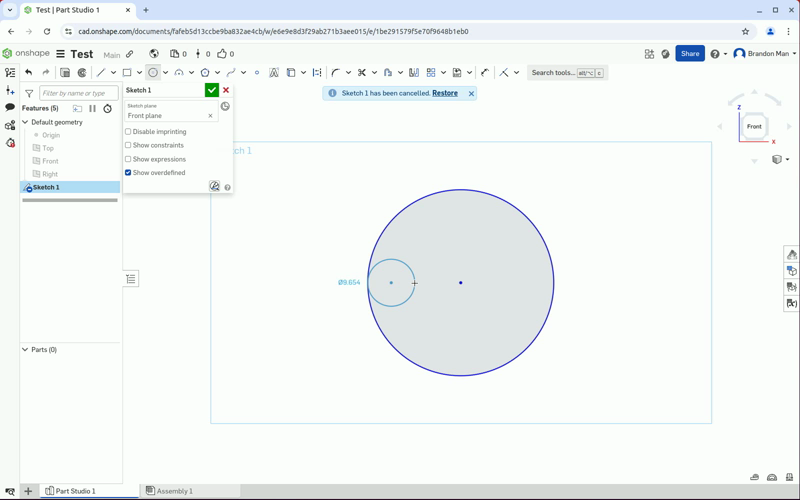
click(414, 282)
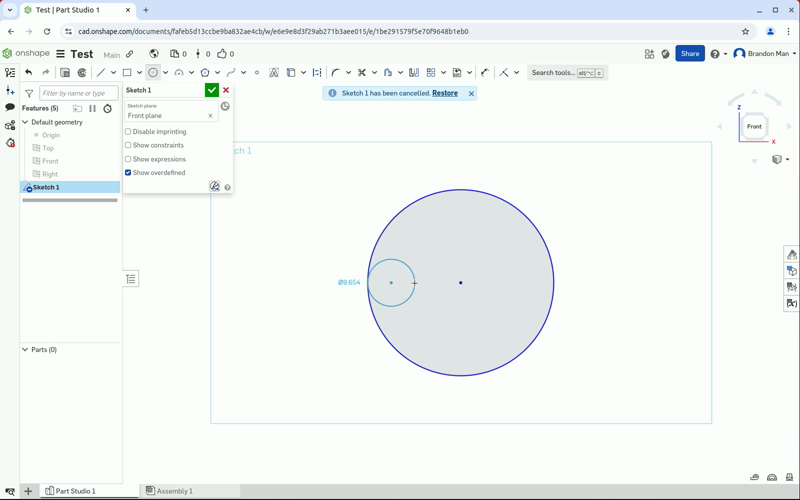
key(esc)
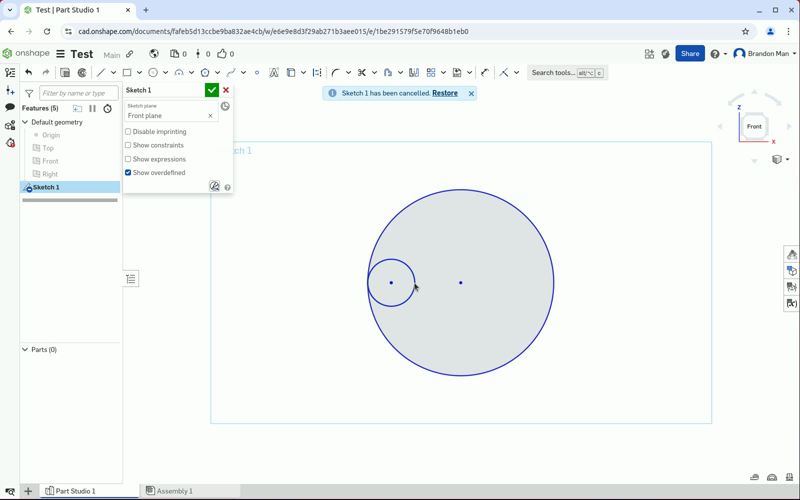
key(c)
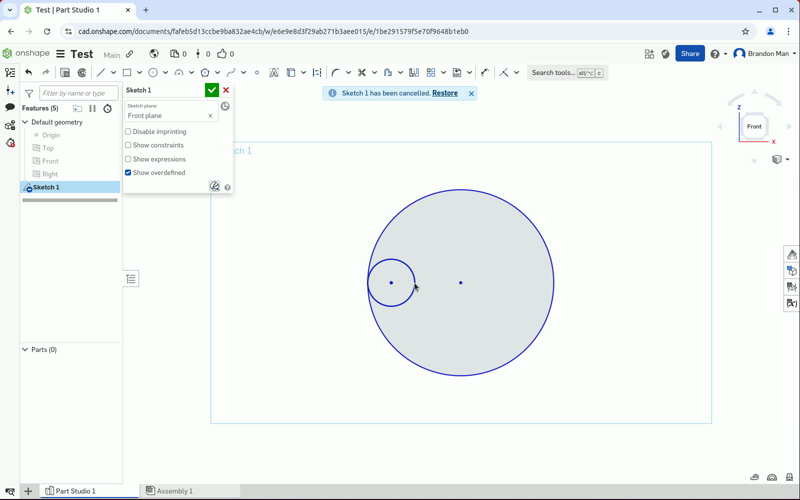
key_down(shift)
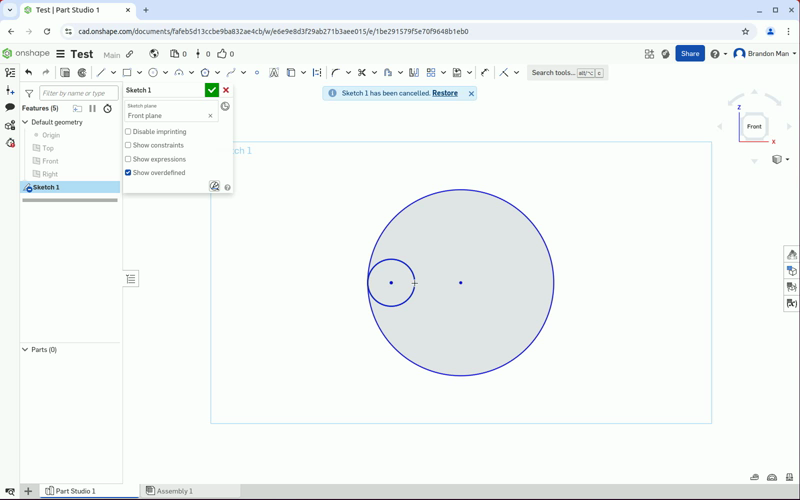
mouse_move(460, 282)
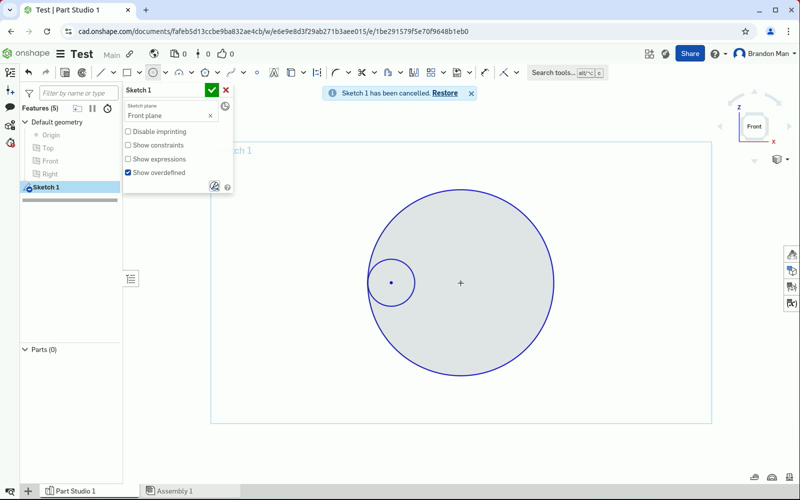
click(460, 282)
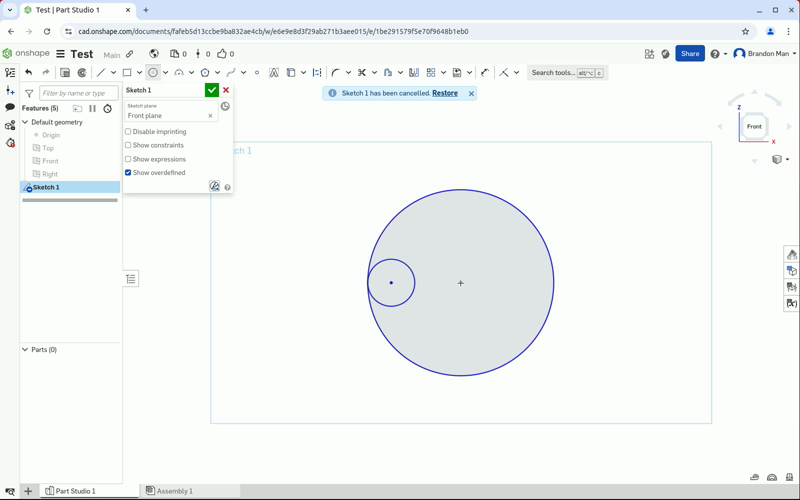
key_up(shift)
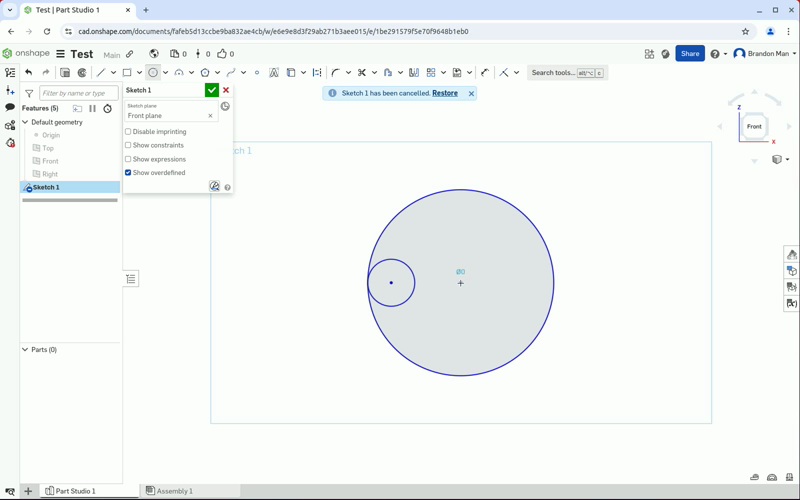
mouse_move(505, 282)
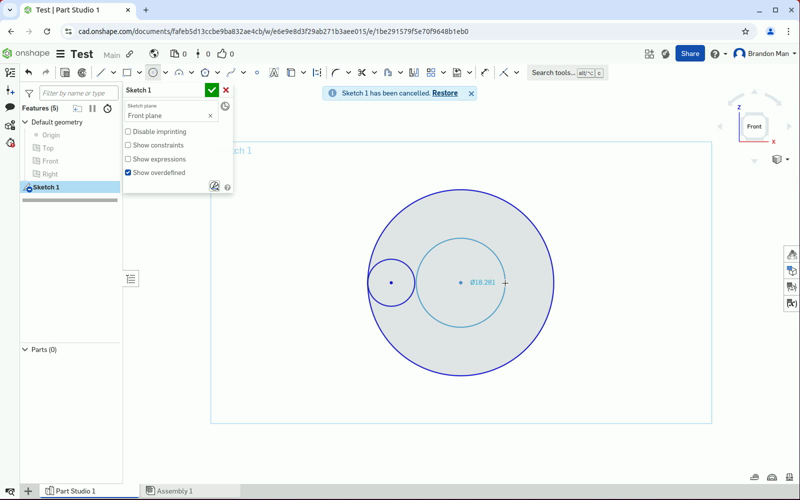
click(505, 282)
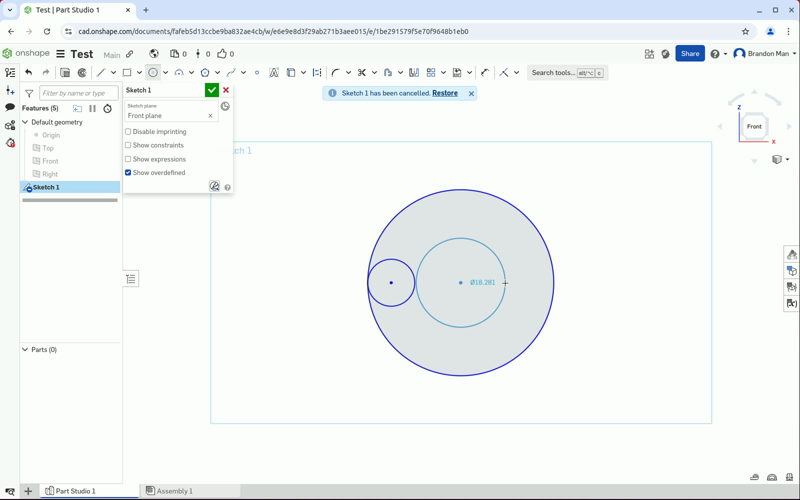
key(esc)
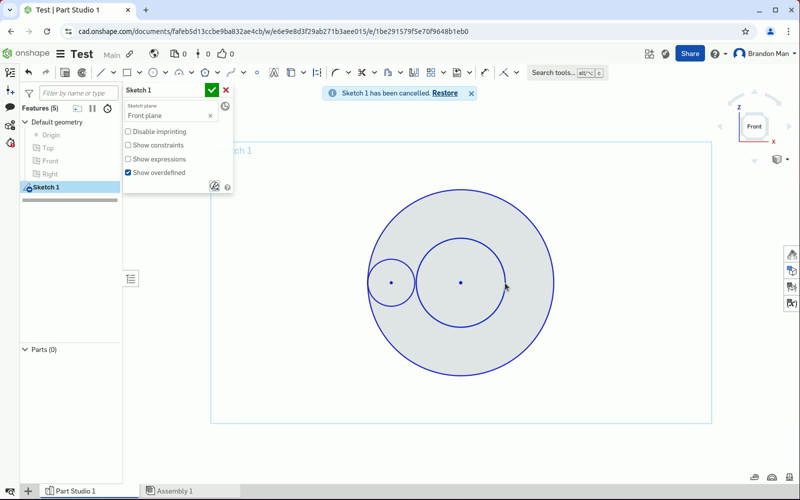
key(c)
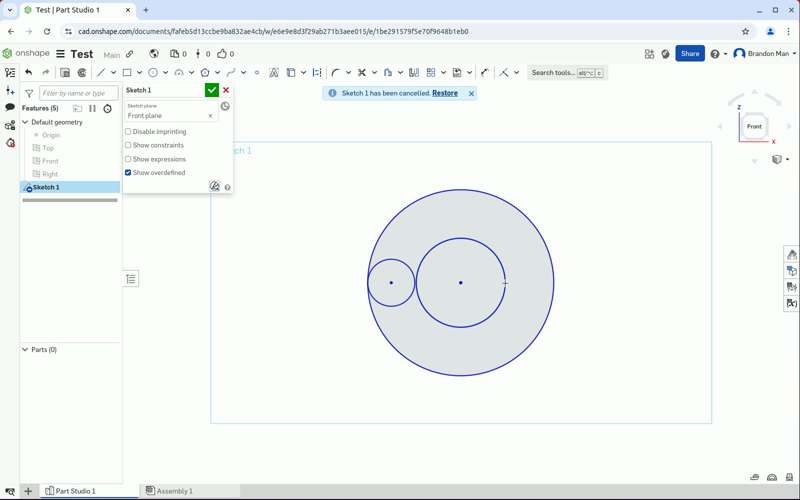
key_down(shift)
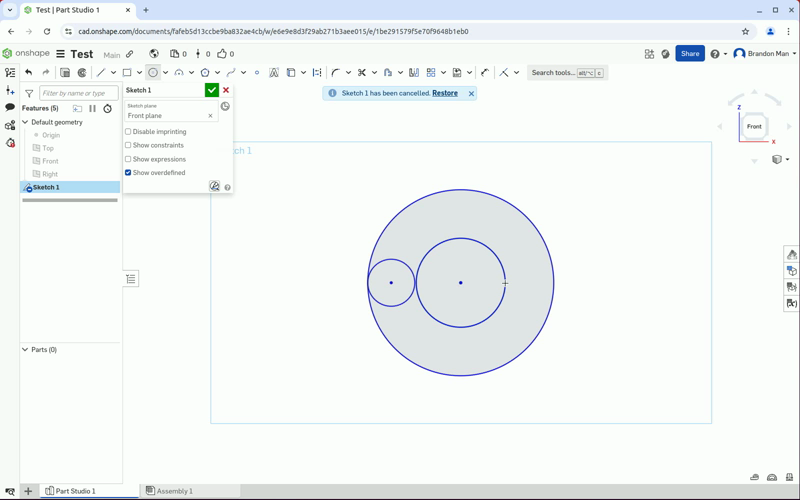
mouse_move(460, 350)
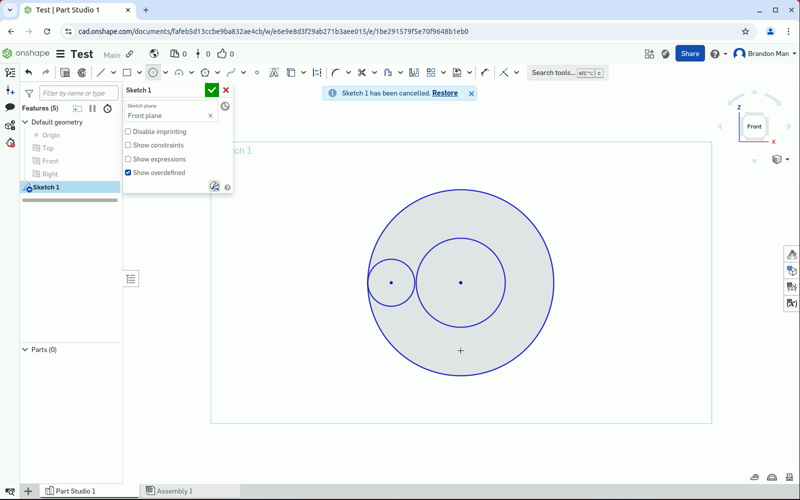
click(460, 350)
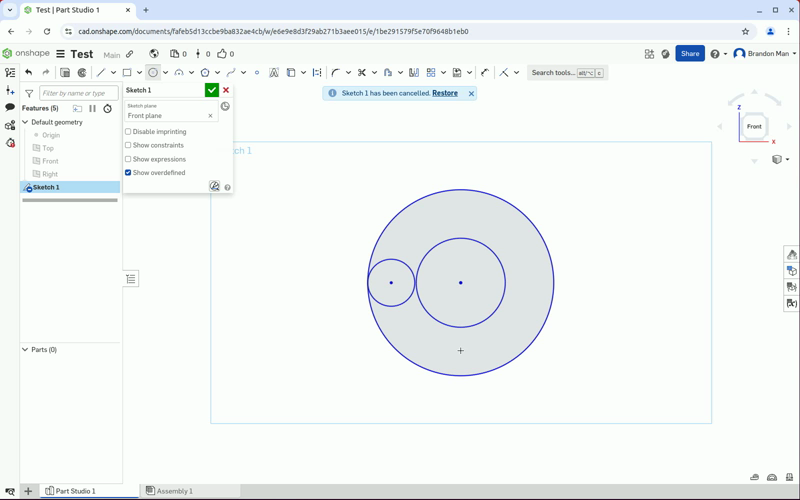
key_up(shift)
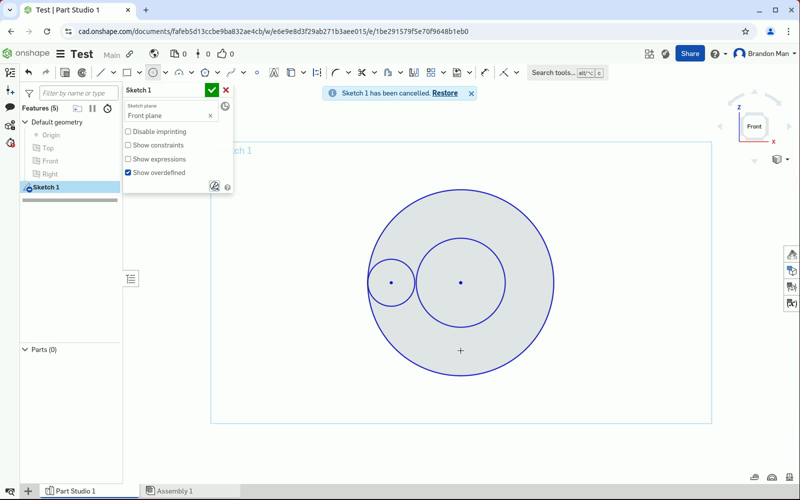
mouse_move(483, 350)
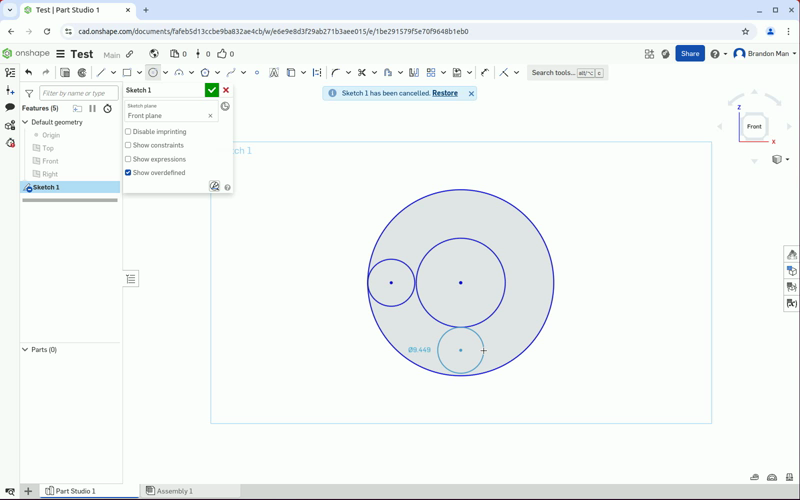
click(483, 350)
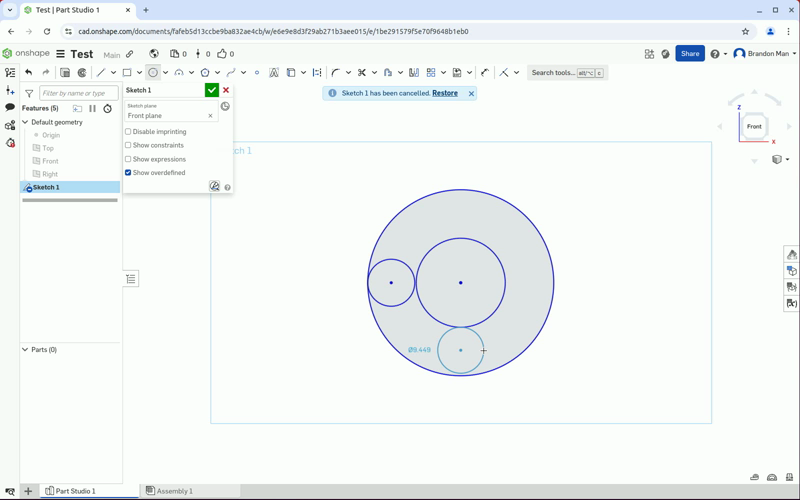
key(esc)
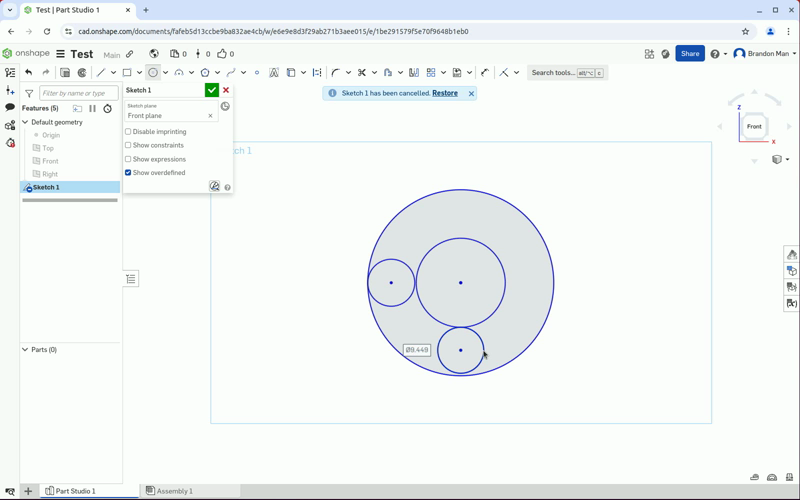
key(c)
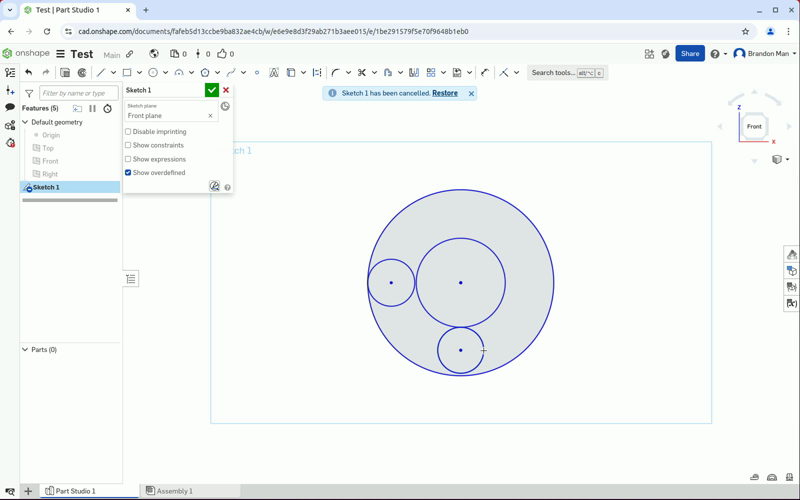
key_down(shift)
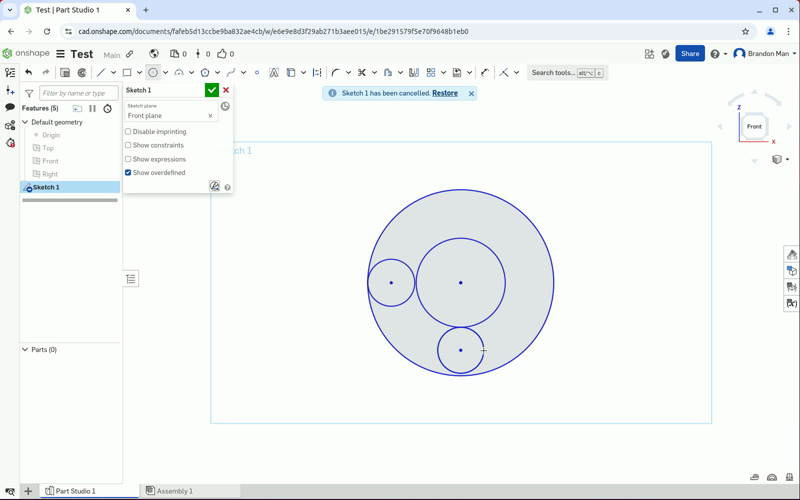
mouse_move(460, 215)
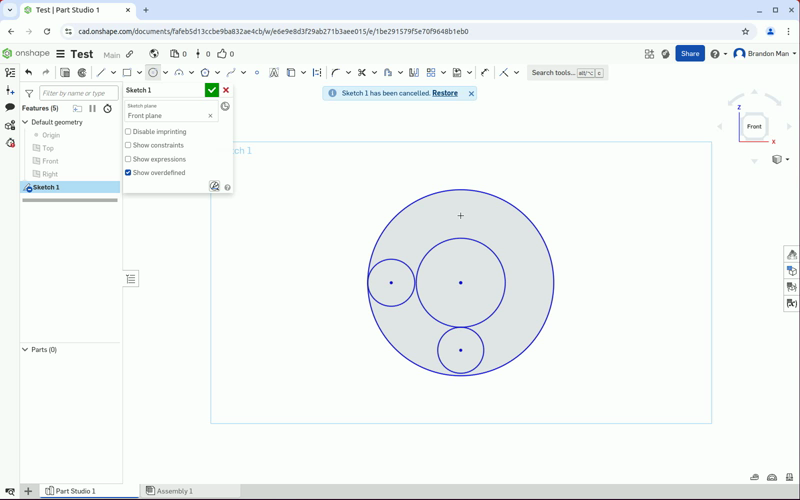
click(460, 215)
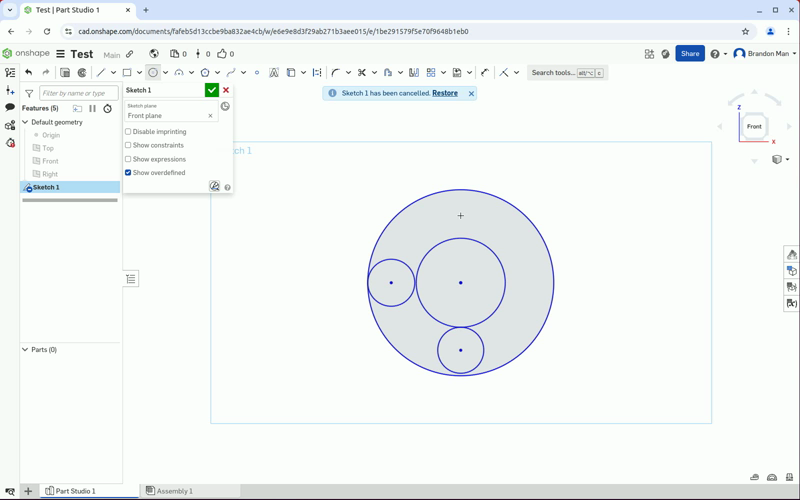
key_up(shift)
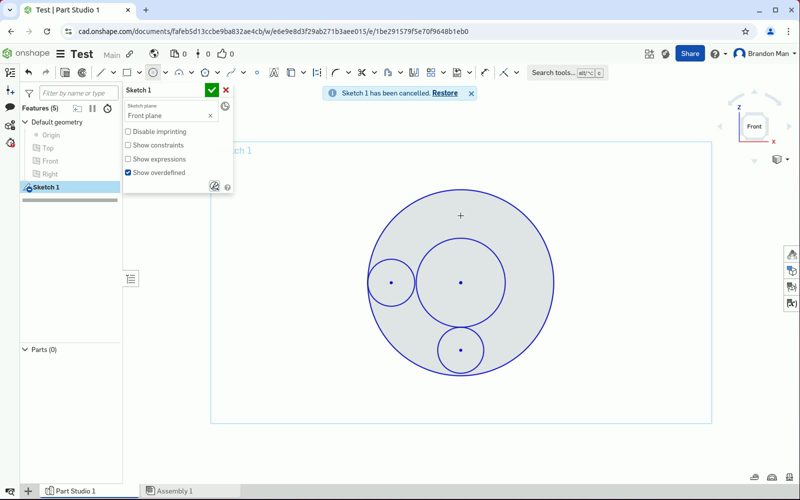
mouse_move(483, 215)
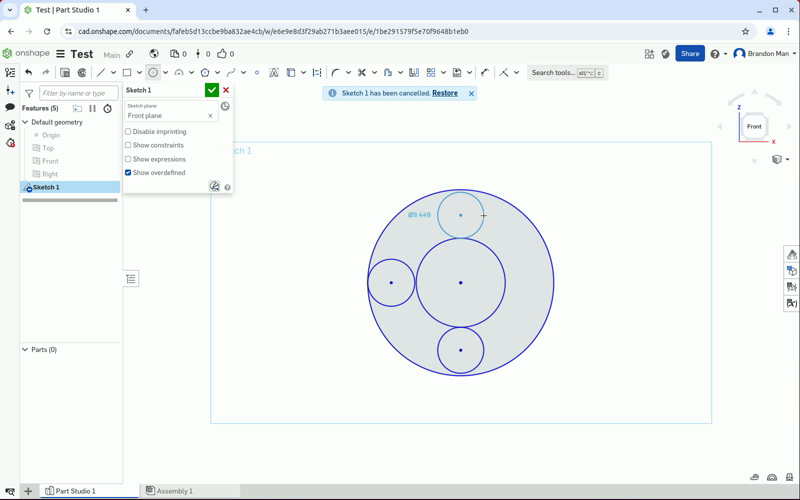
click(483, 215)
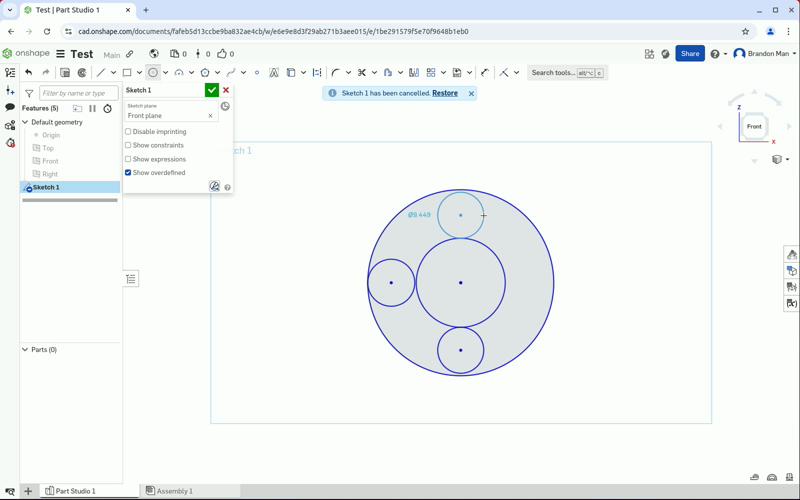
key(esc)
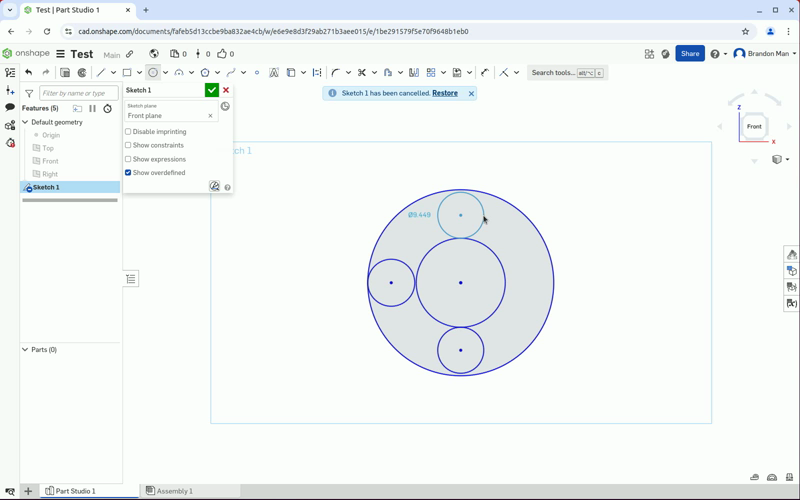
key(c)
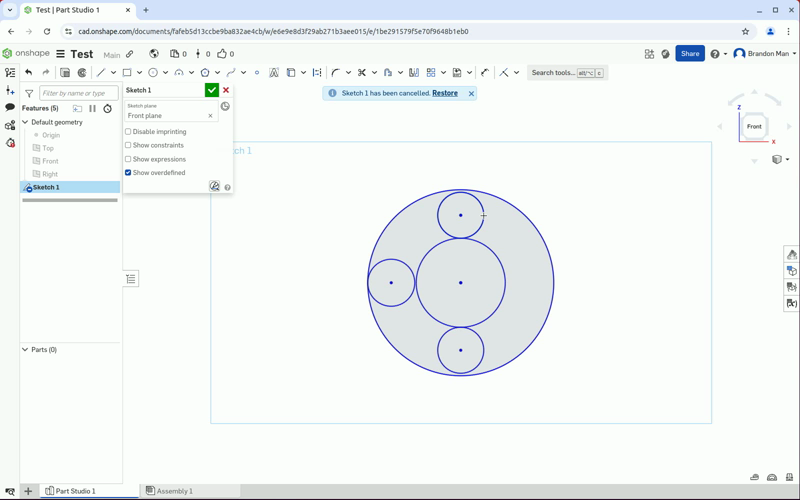
key_down(shift)
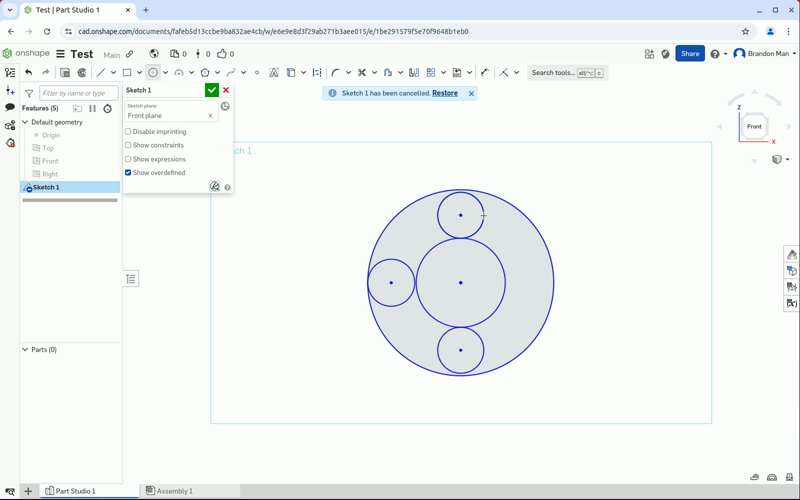
mouse_move(528, 282)
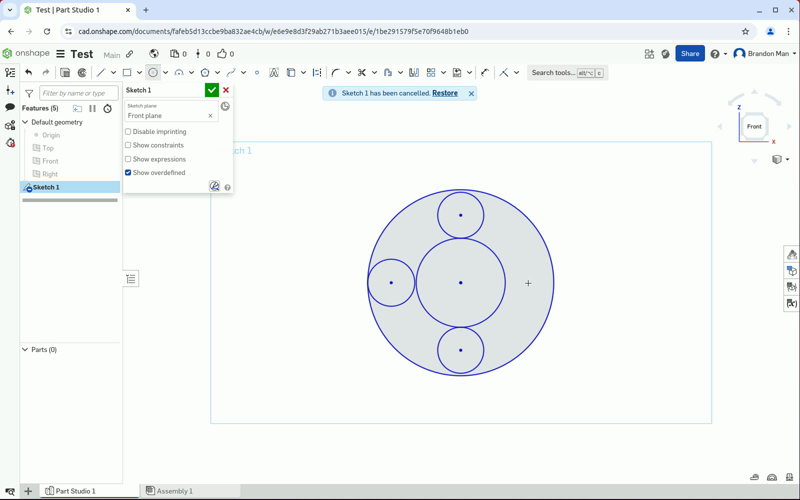
click(528, 282)
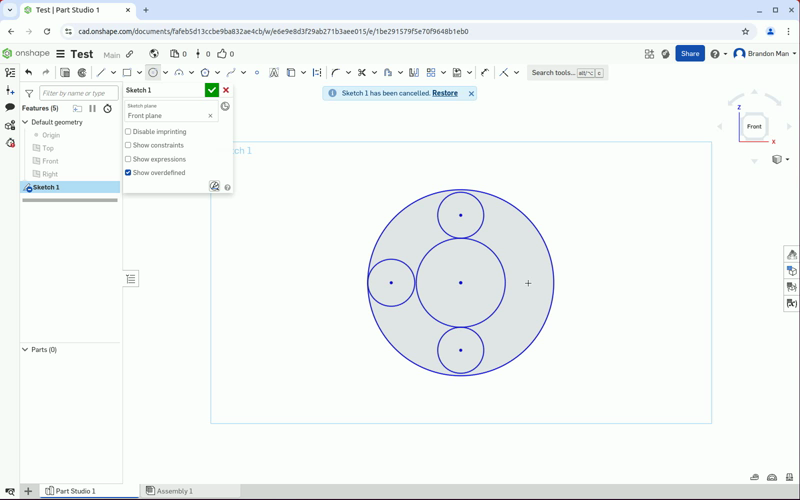
key_up(shift)
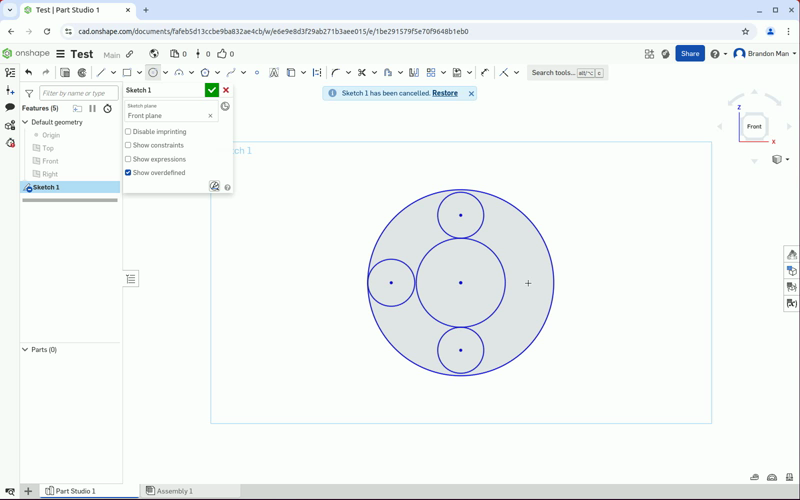
mouse_move(551, 282)
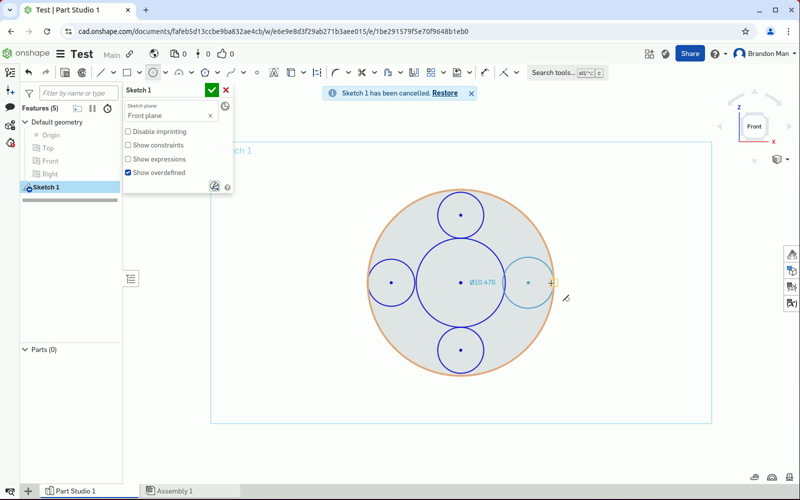
scroll(6)
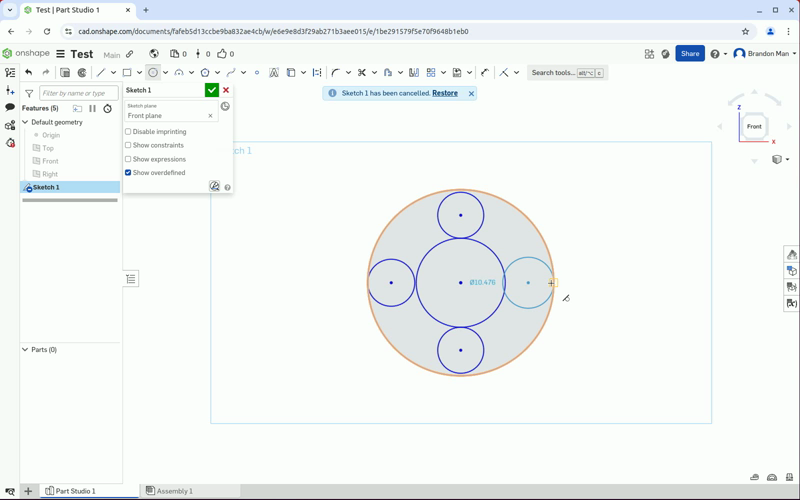
scroll(6)
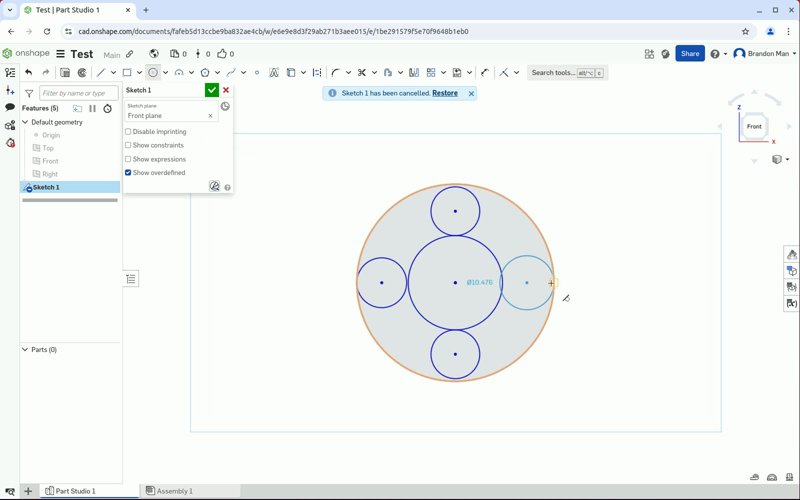
scroll(6)
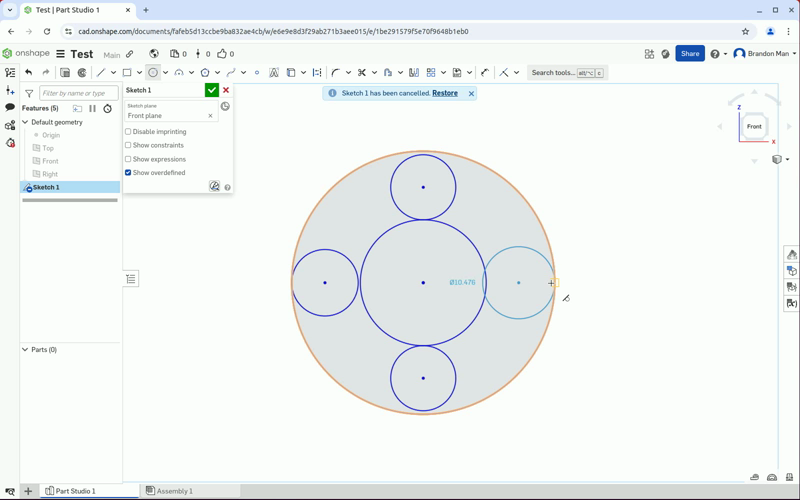
scroll(6)
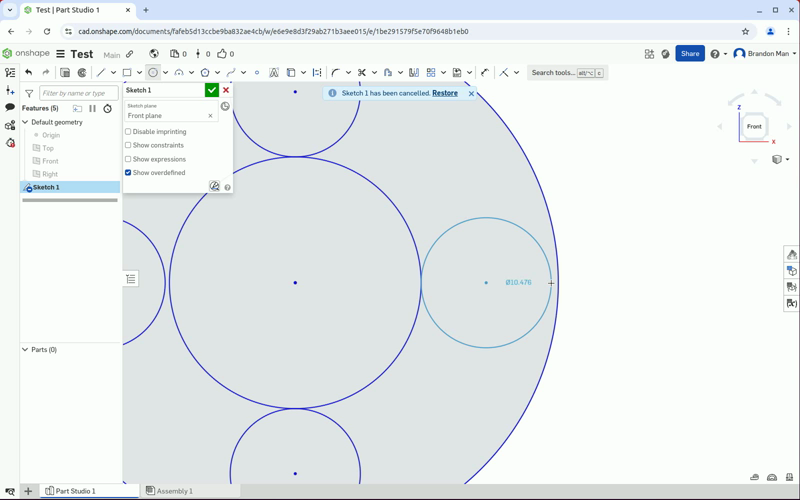
scroll(6)
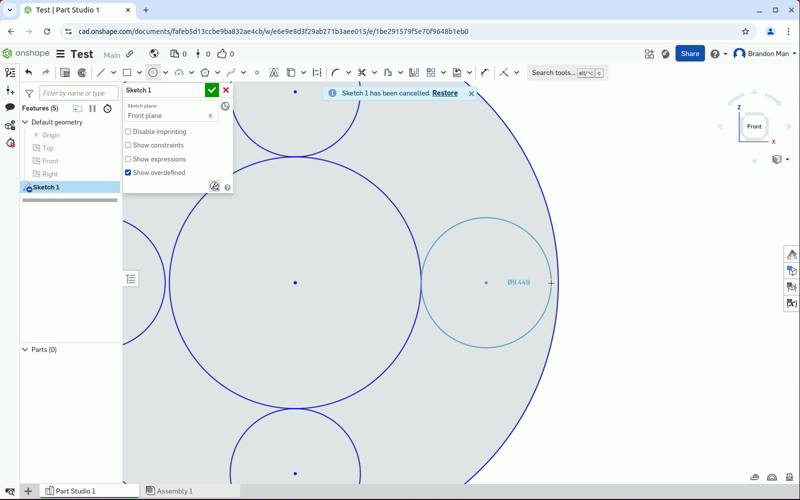
scroll(6)
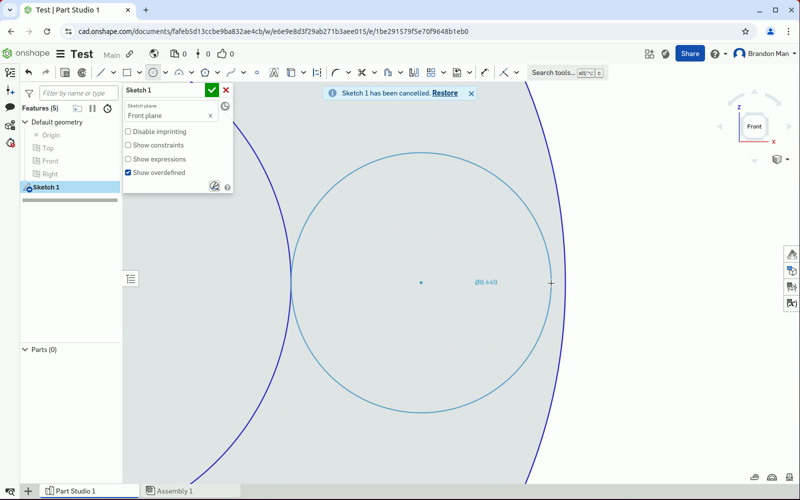
scroll(6)
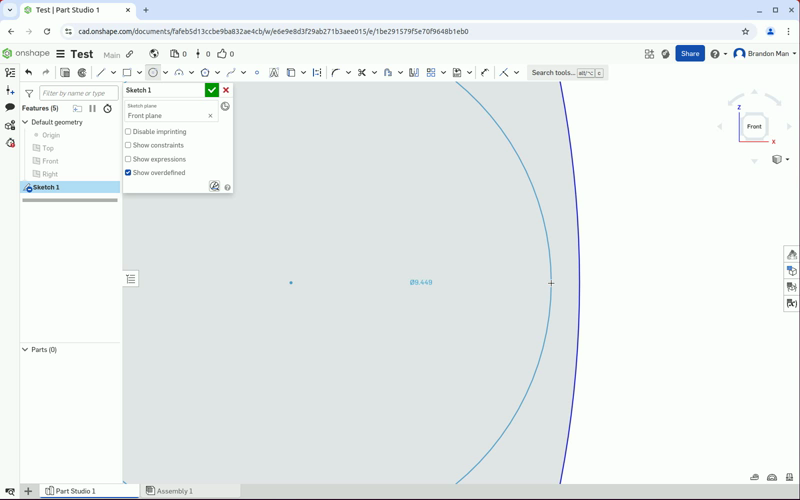
click(551, 282)
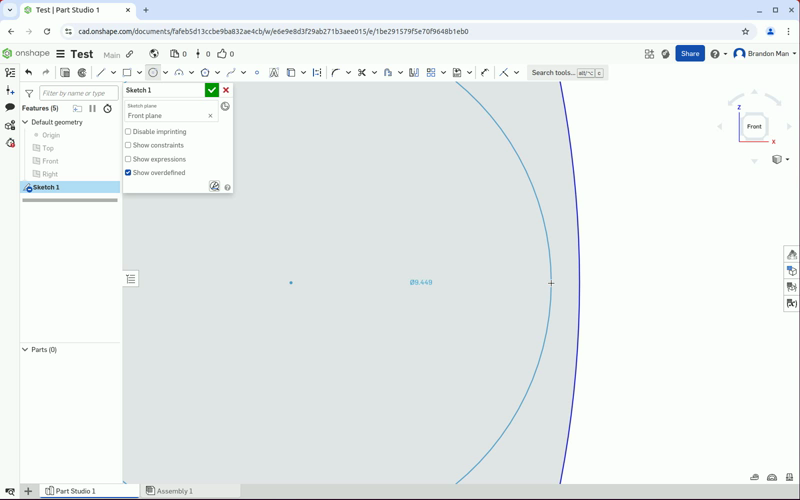
scroll(-6)
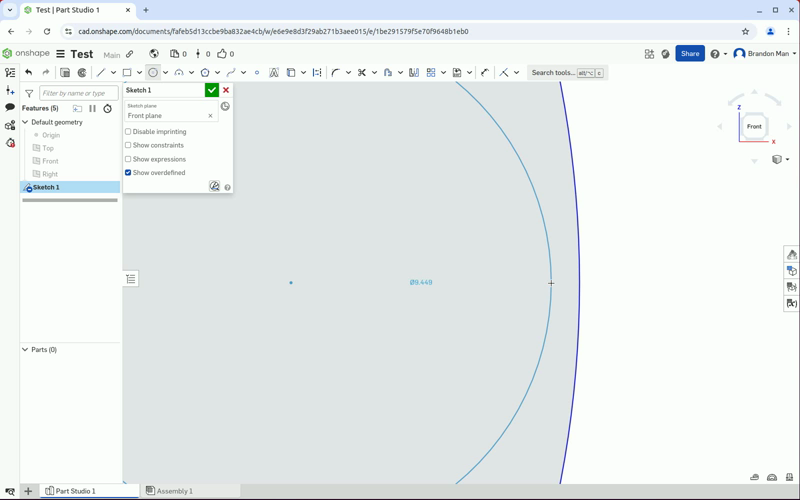
scroll(-6)
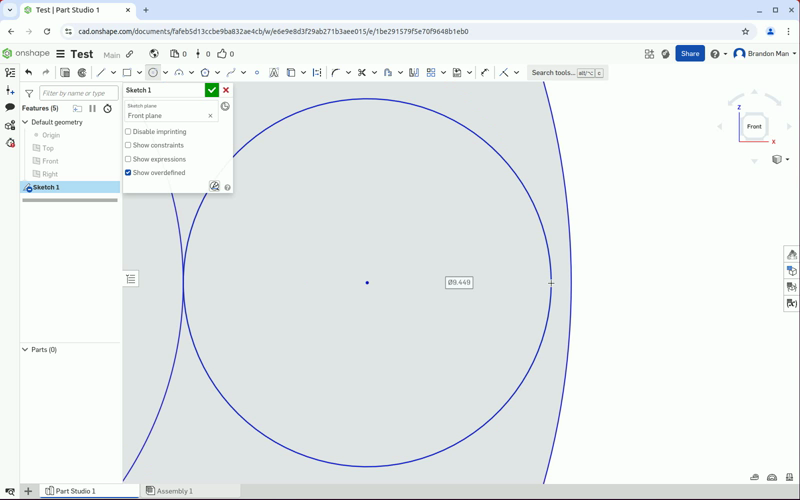
scroll(-6)
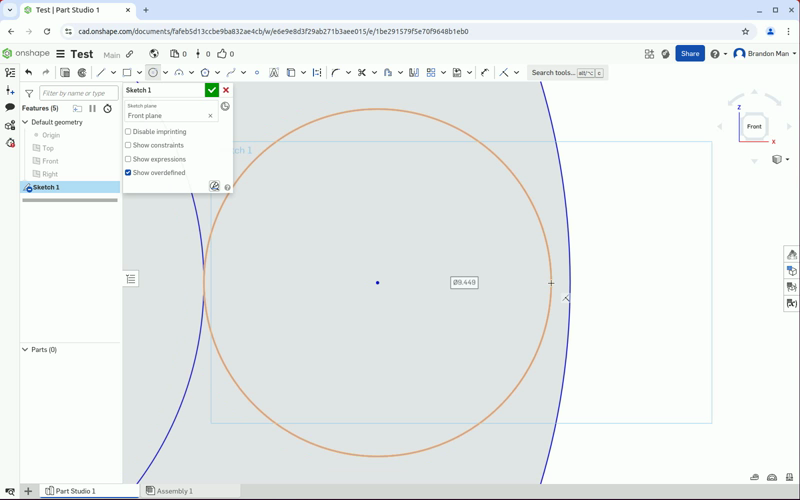
scroll(-6)
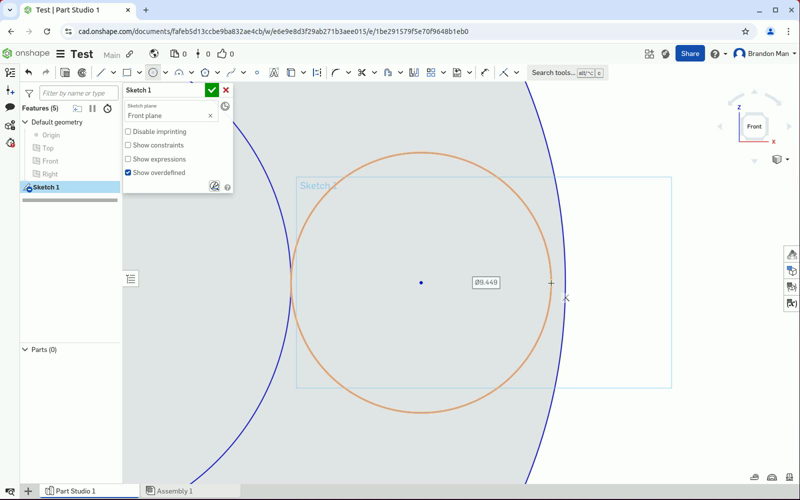
scroll(-6)
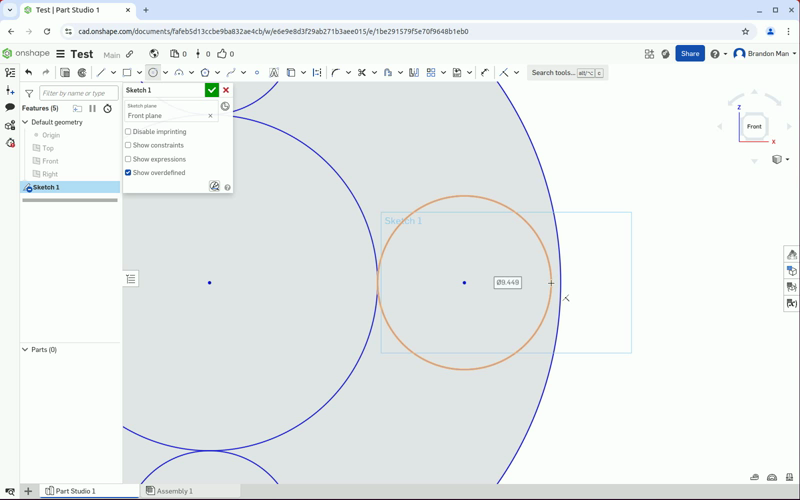
scroll(-6)
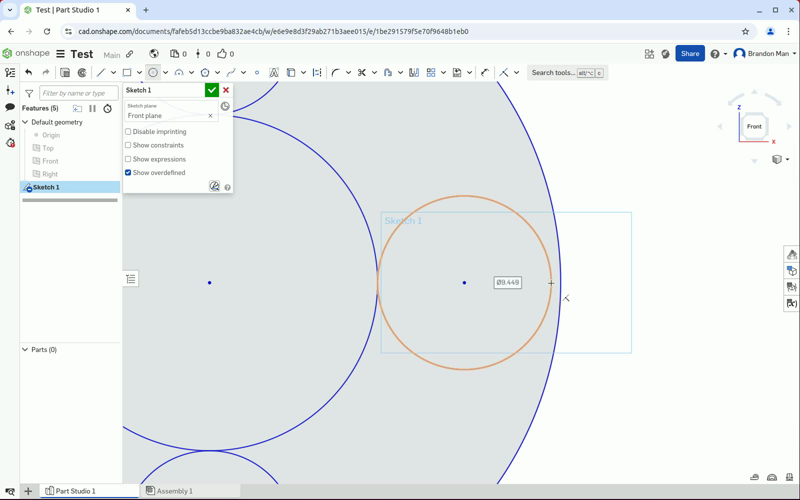
scroll(-6)
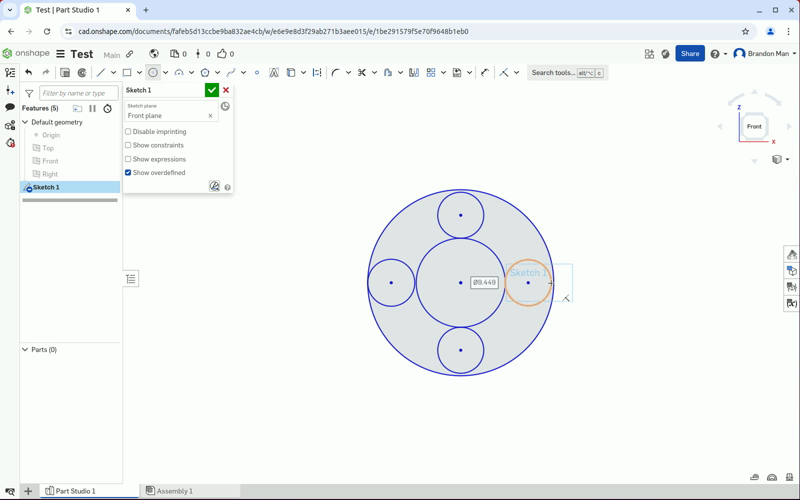
key(esc)
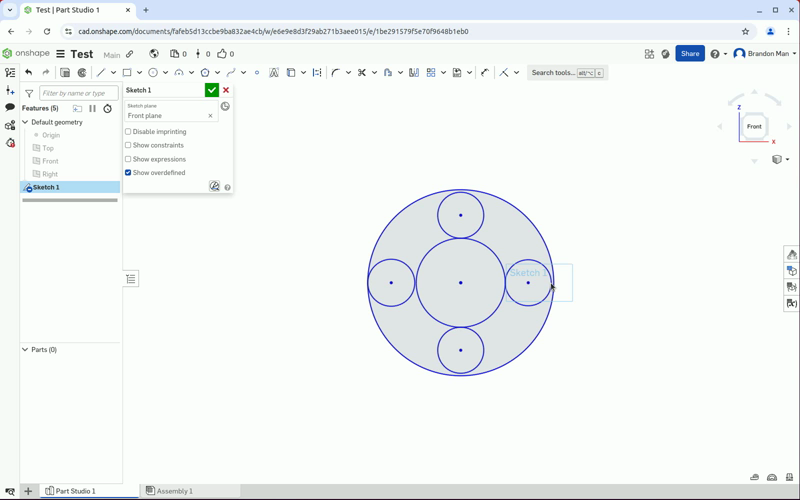
mouse_move(518, 342)
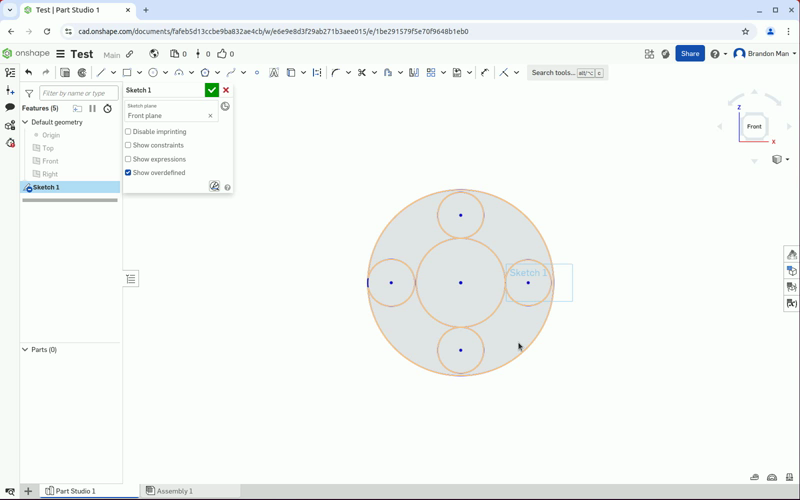
click(518, 342)
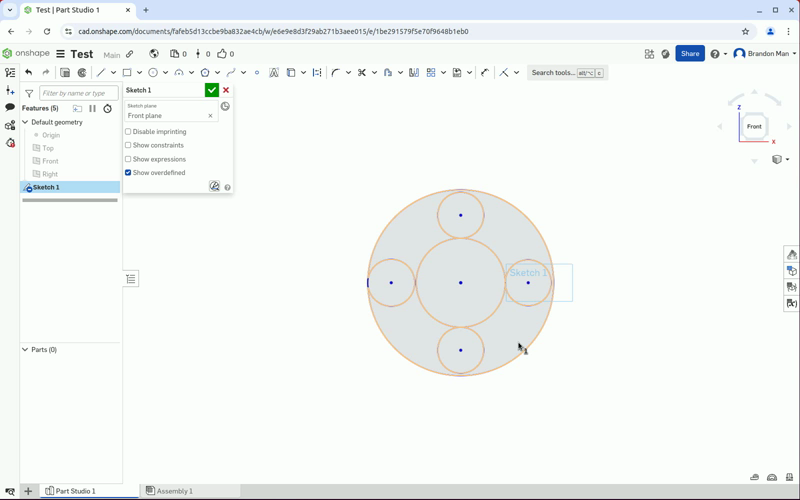
mouse_move(73, 352)
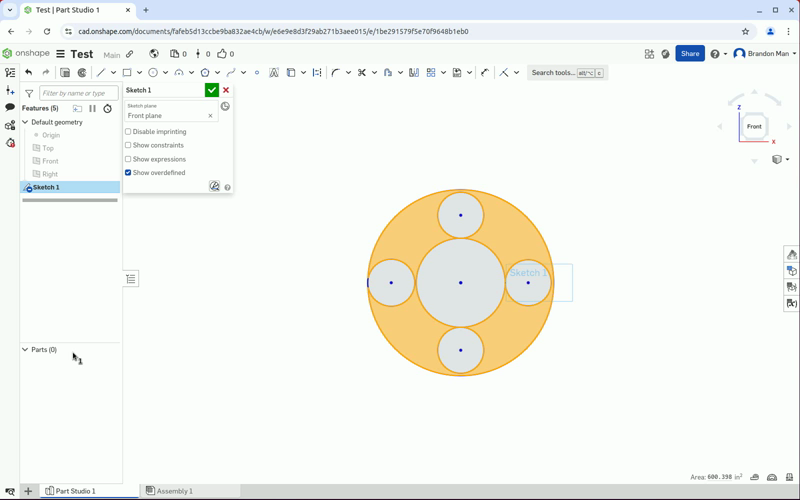
key(shift+y)
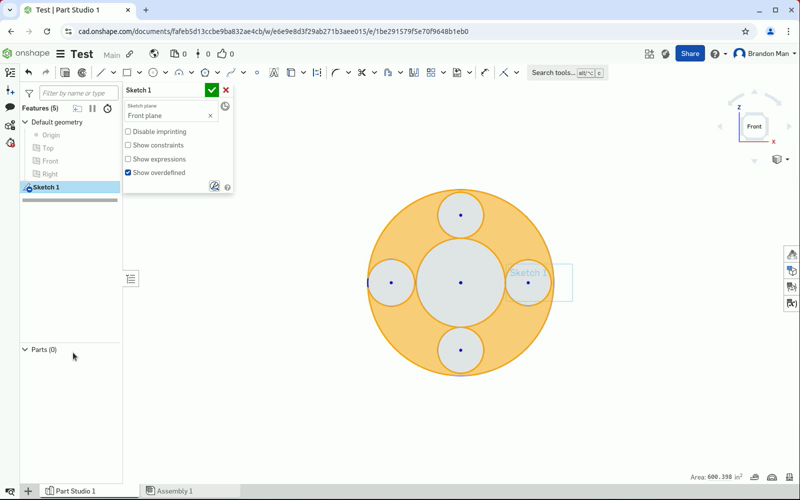
key(shift+e)
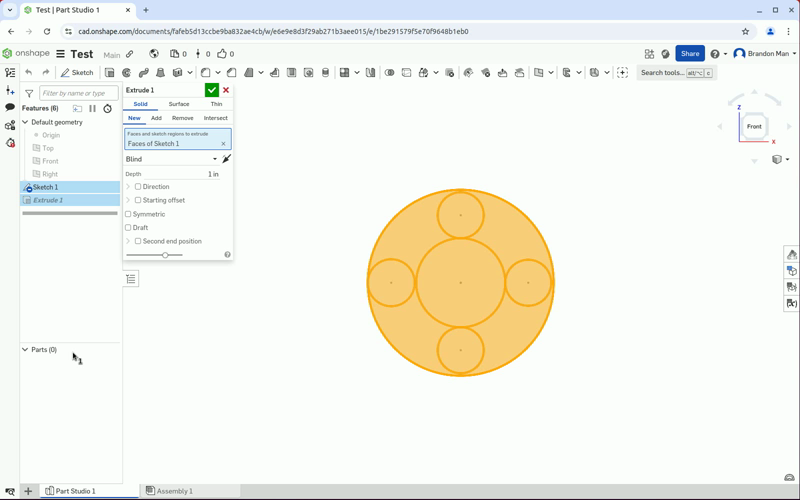
mouse_move(143, 106)
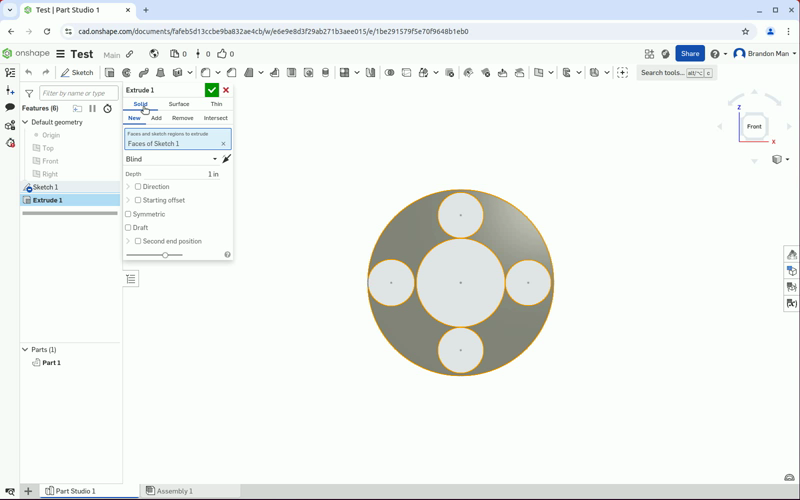
click(143, 106)
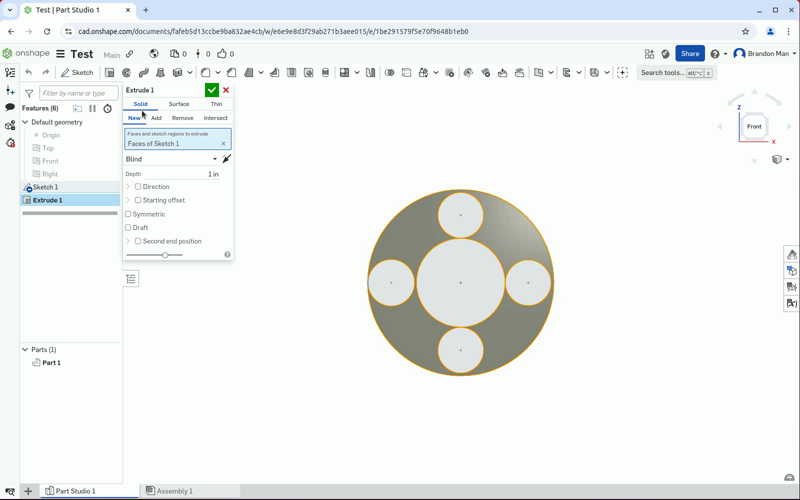
mouse_move(137, 120)
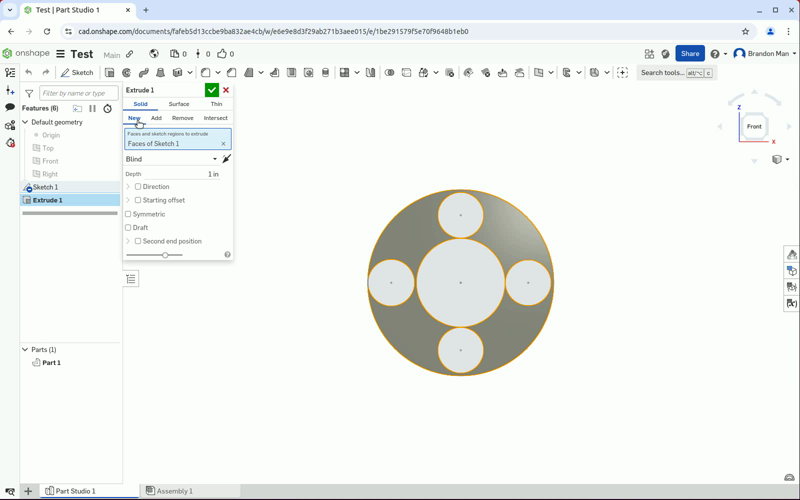
click(137, 120)
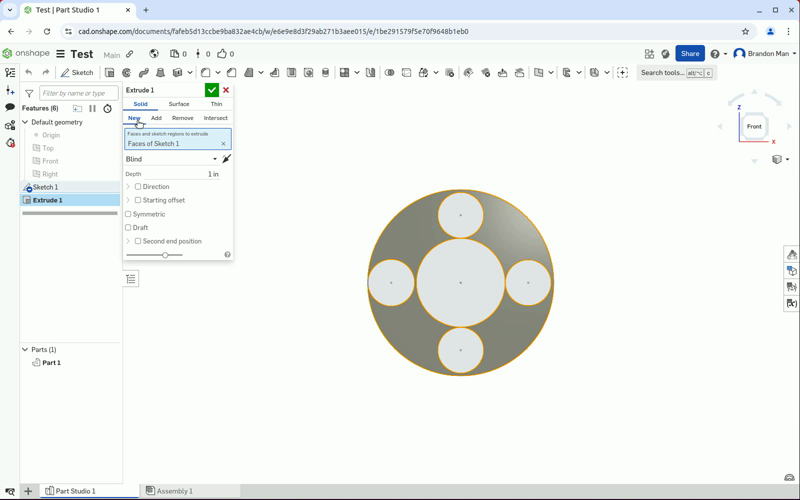
key(tab, 4)
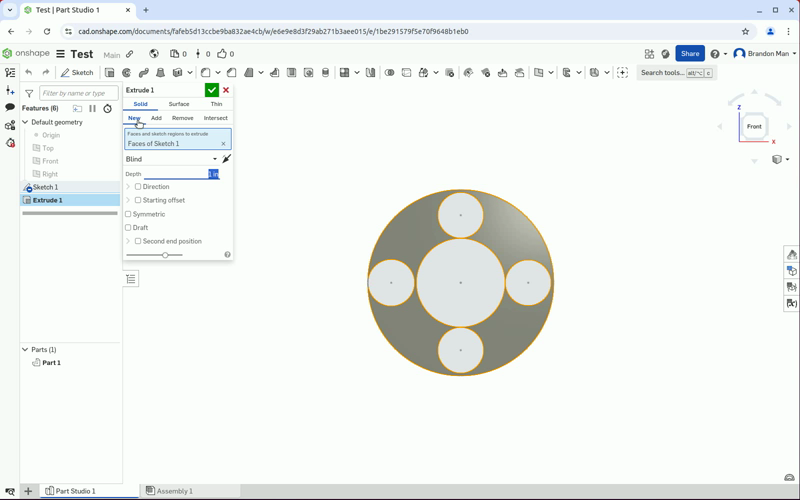
text(9.148)
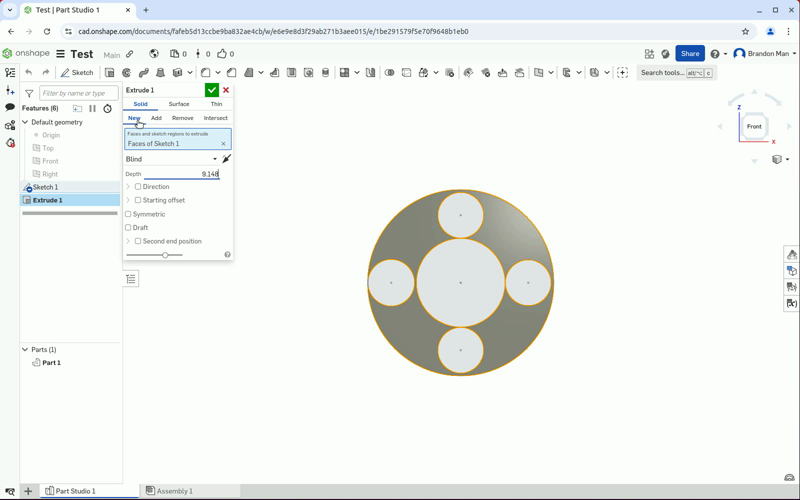
key(tab, 3)
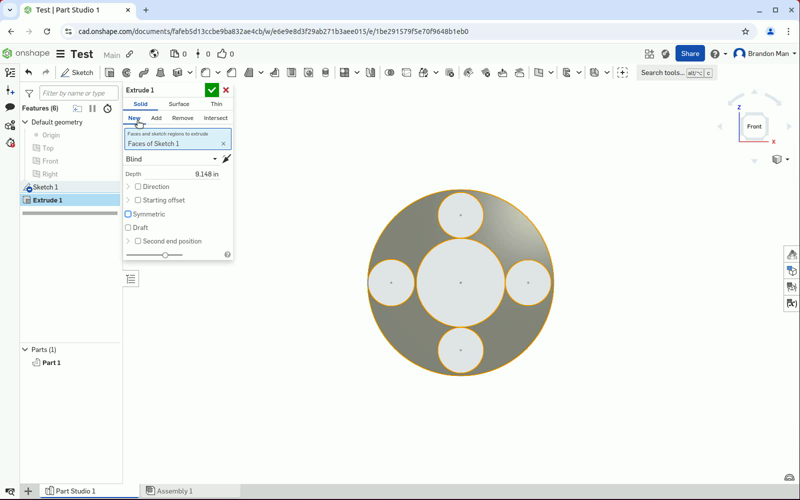
key(space)
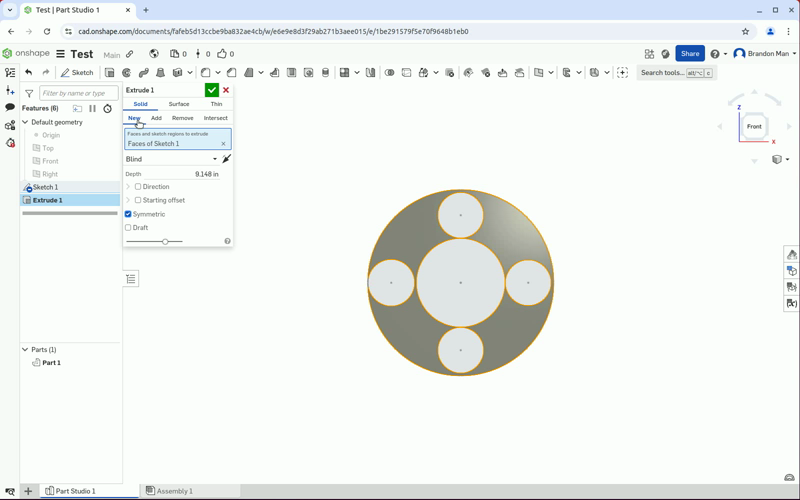
key(enter)
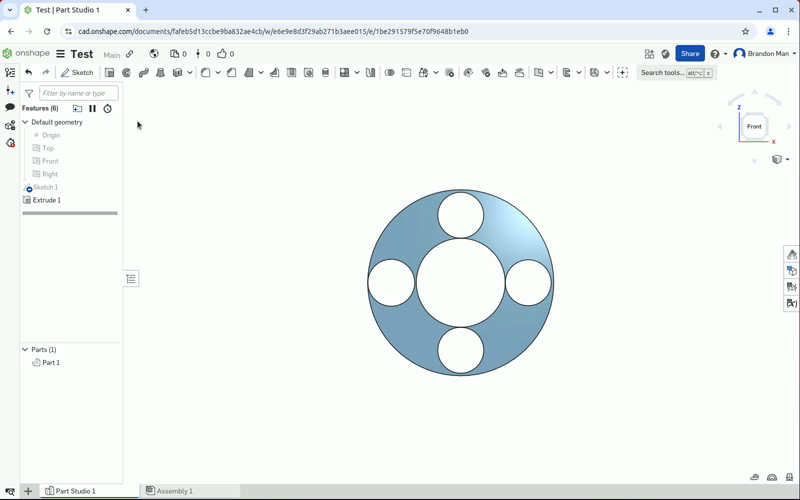
key(shift+h)
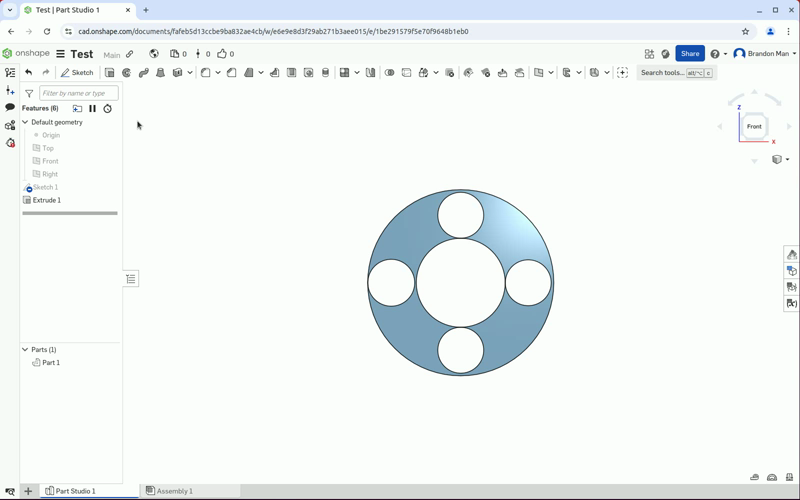
key(shift+h)
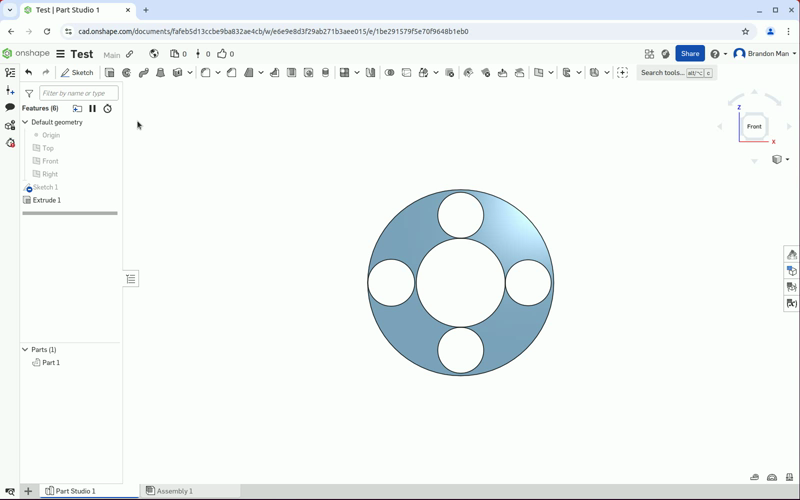
mouse_move(73, 189)
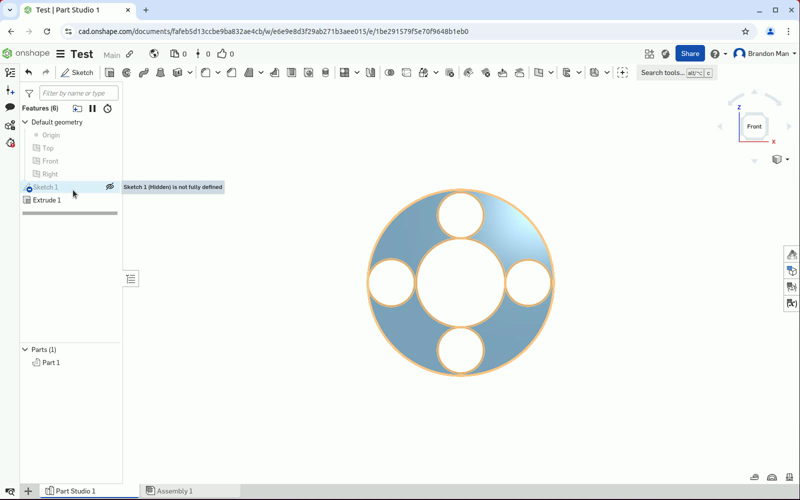
click(73, 189)
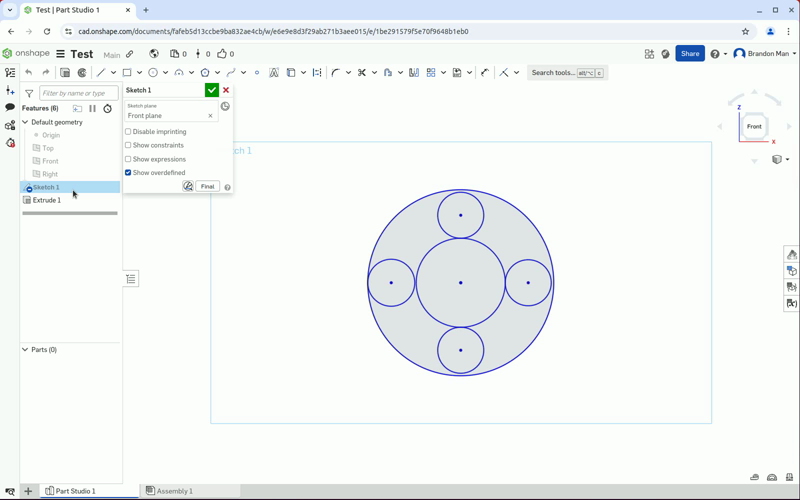
mouse_move(229, 92)
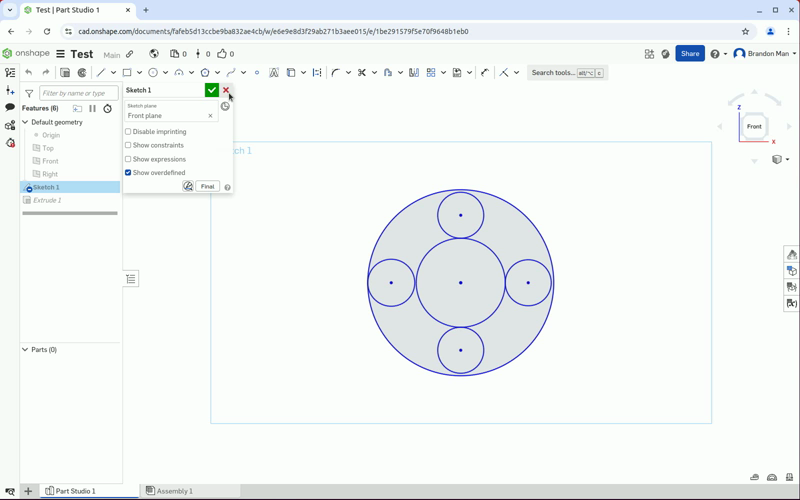
click(229, 92)
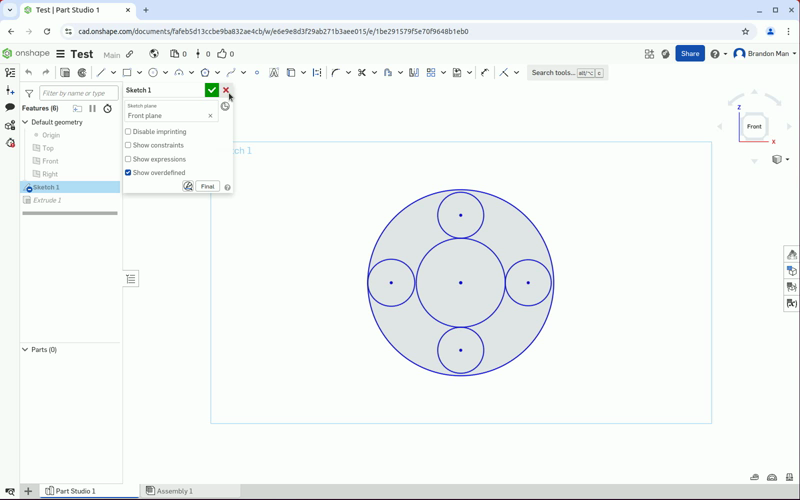
key(shift+s)
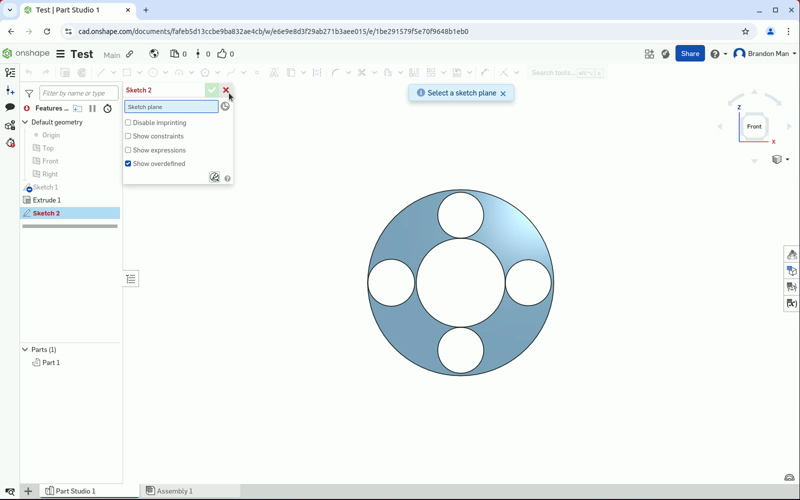
mouse_move(73, 163)
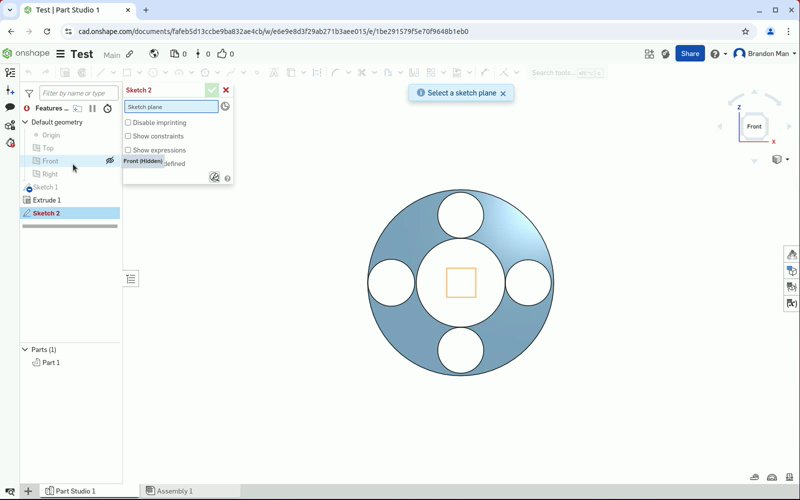
click(73, 163)
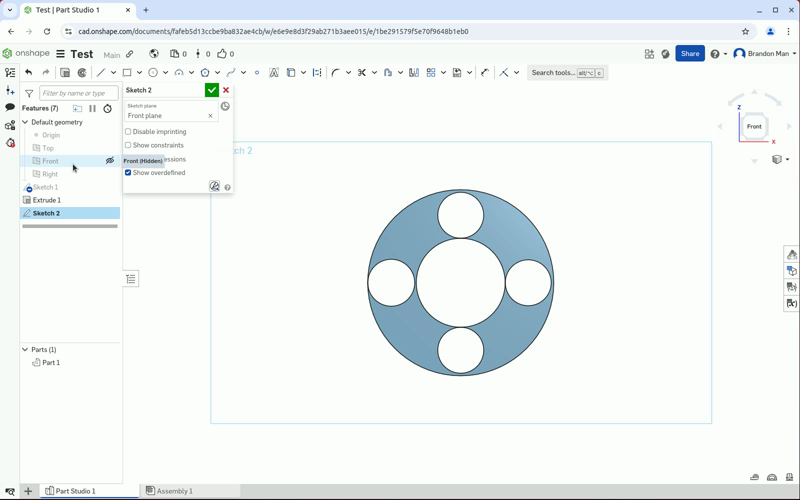
mouse_move(73, 352)
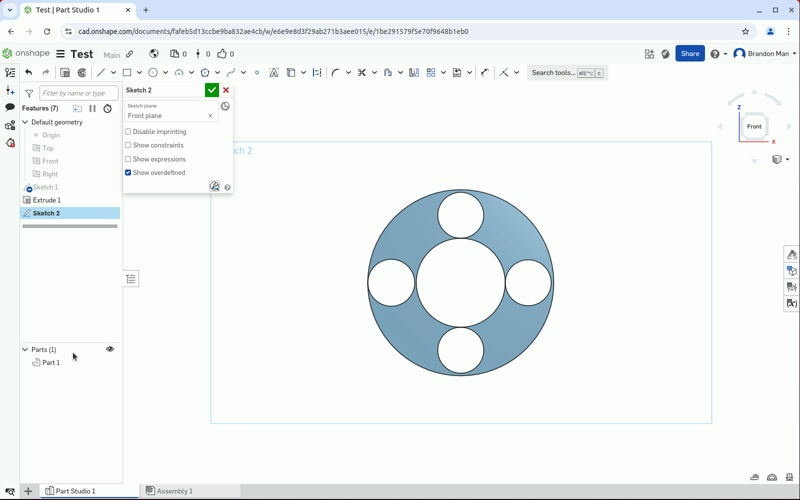
key(y)
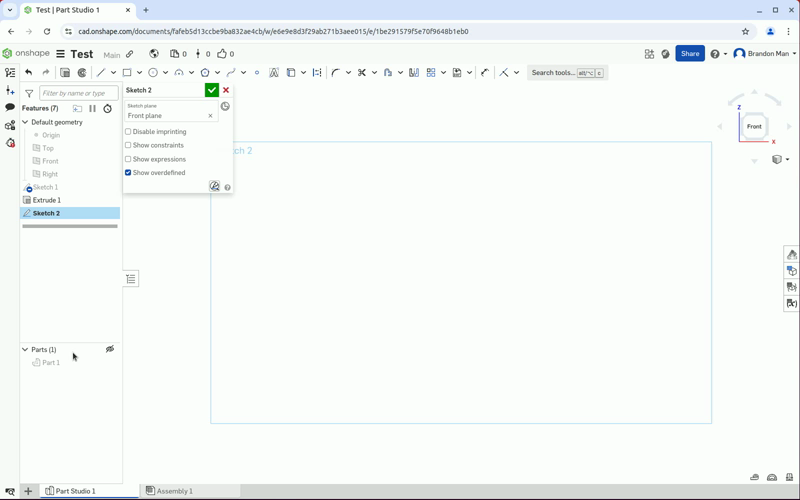
key(c)
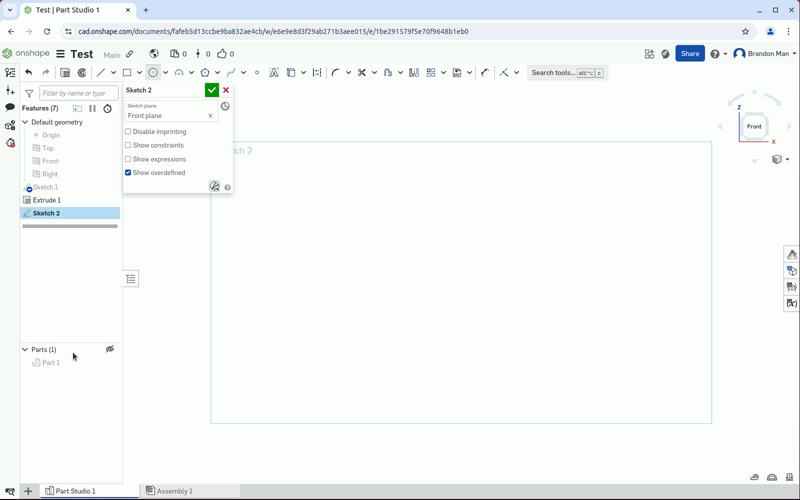
key_down(shift)
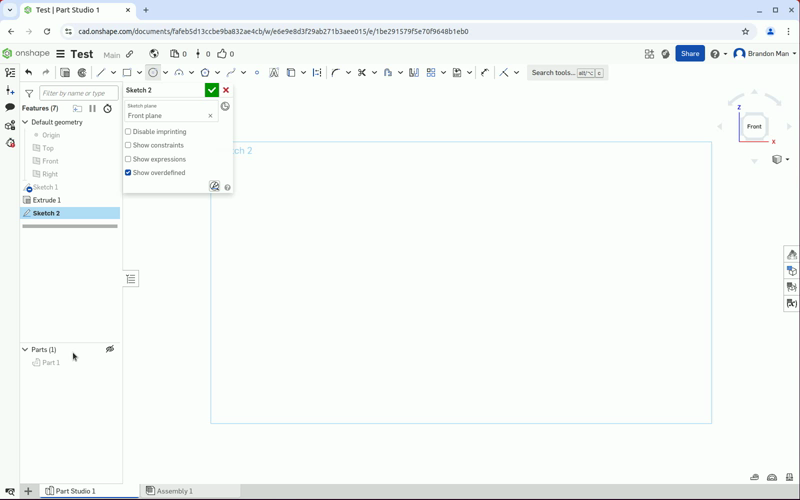
mouse_move(461, 282)
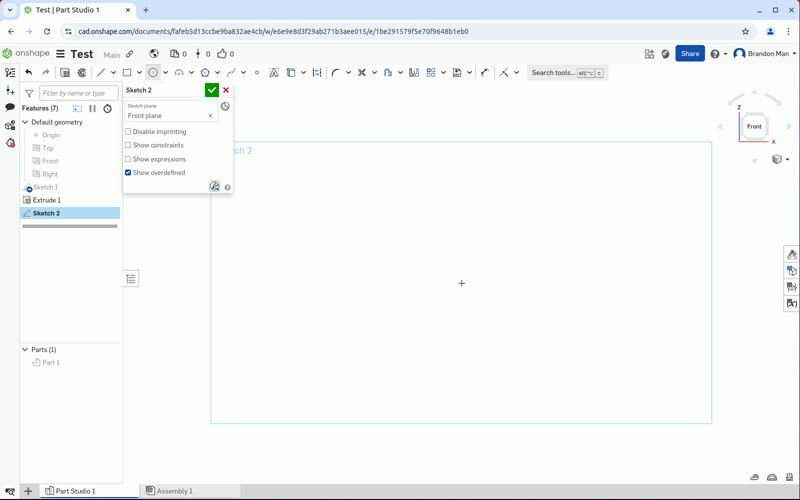
click(461, 282)
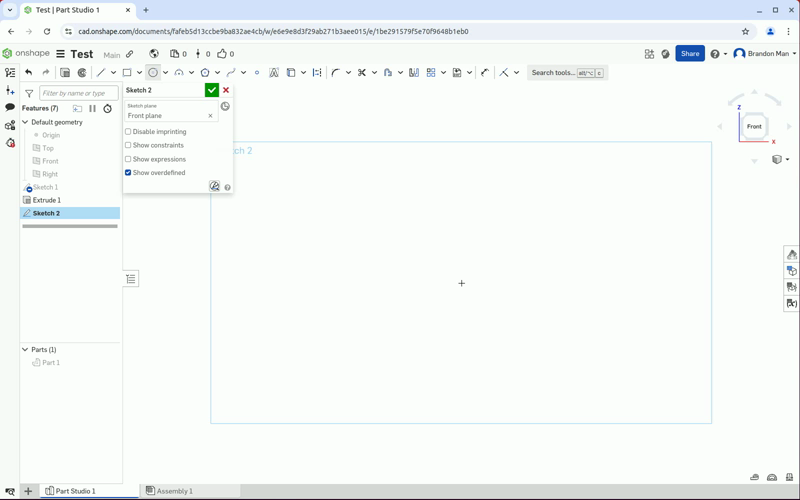
key_up(shift)
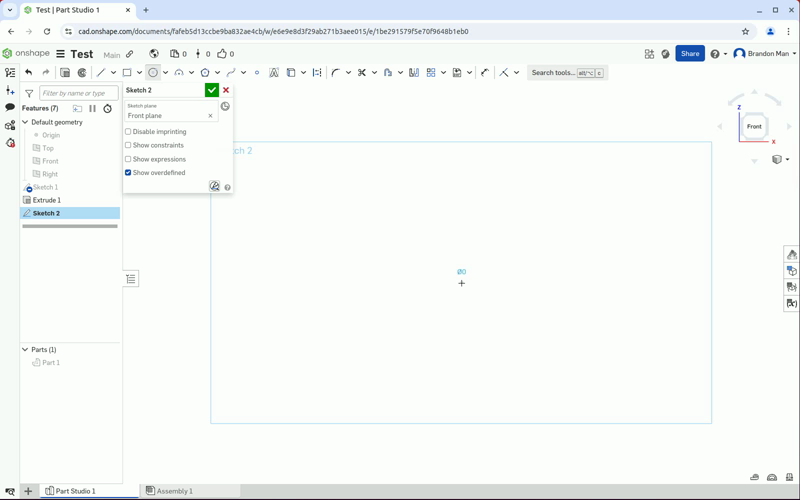
mouse_move(507, 282)
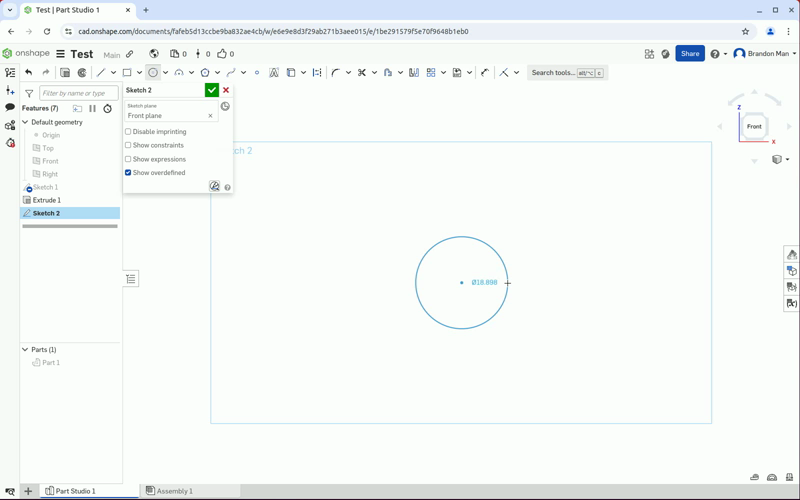
click(507, 282)
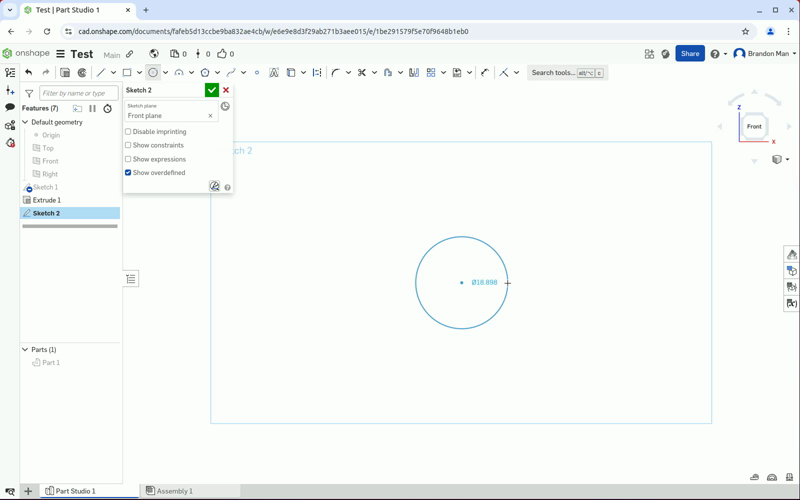
key(esc)
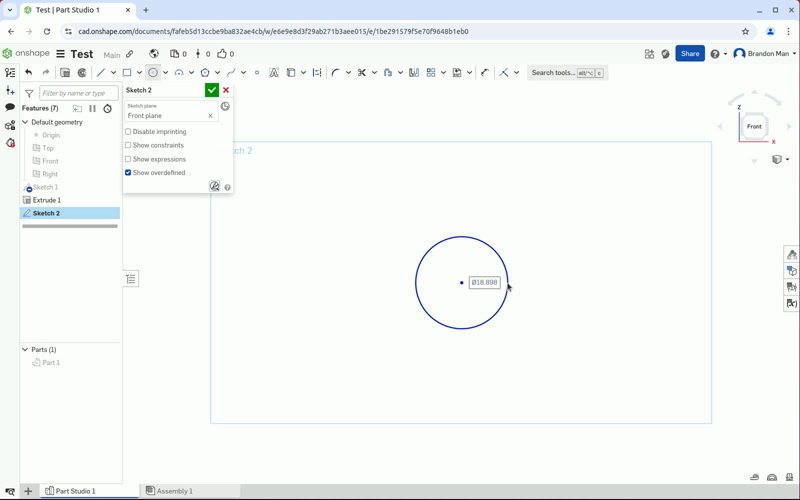
key(c)
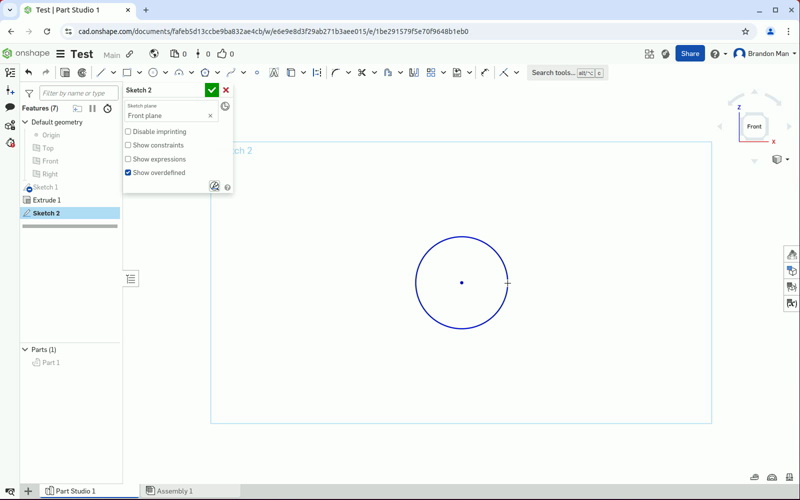
key_down(shift)
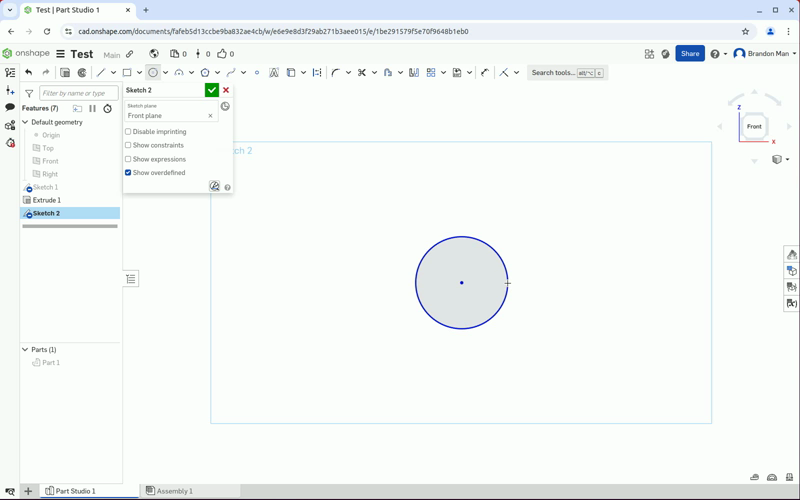
mouse_move(461, 282)
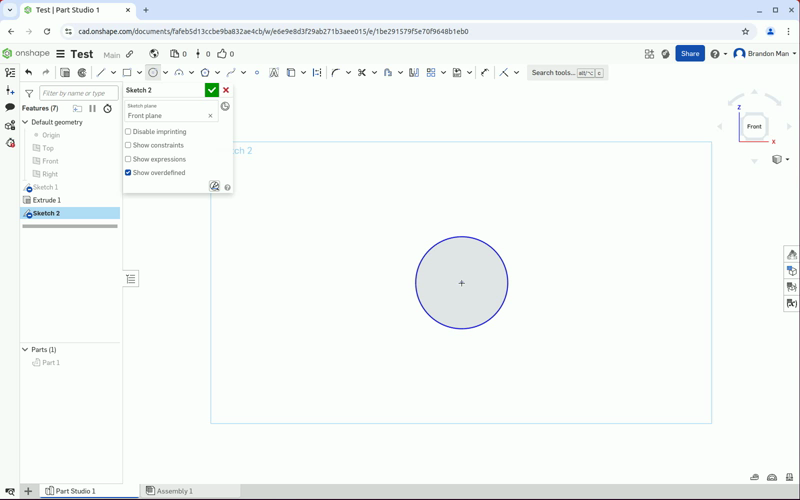
click(461, 282)
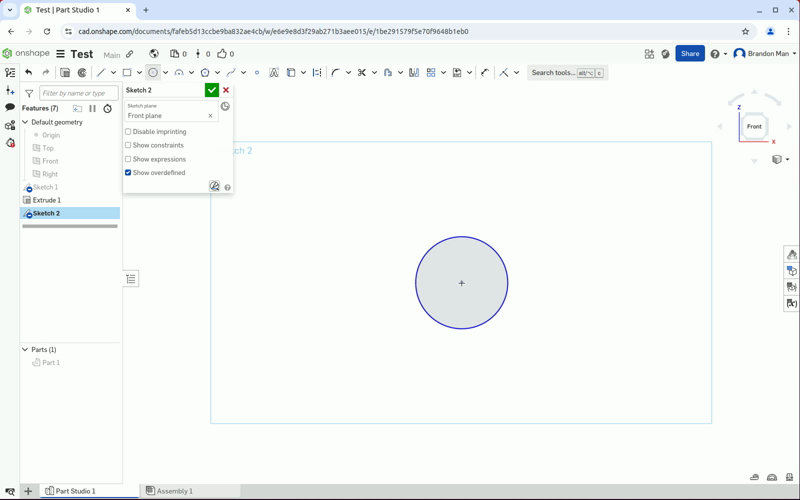
key_up(shift)
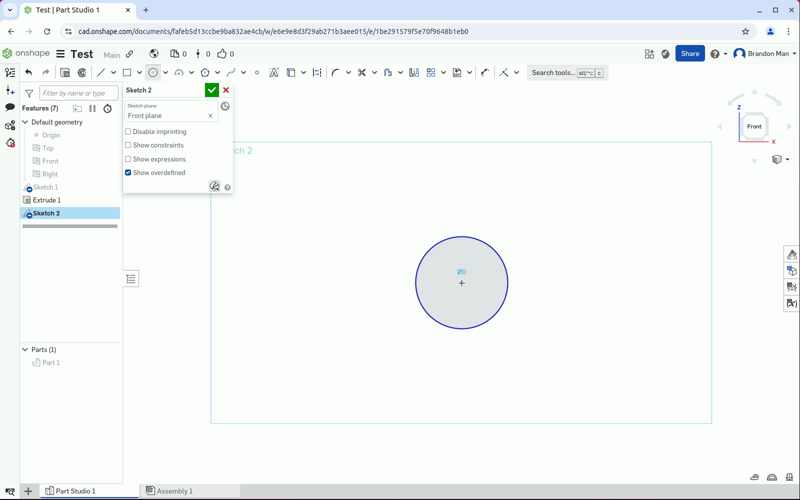
mouse_move(484, 282)
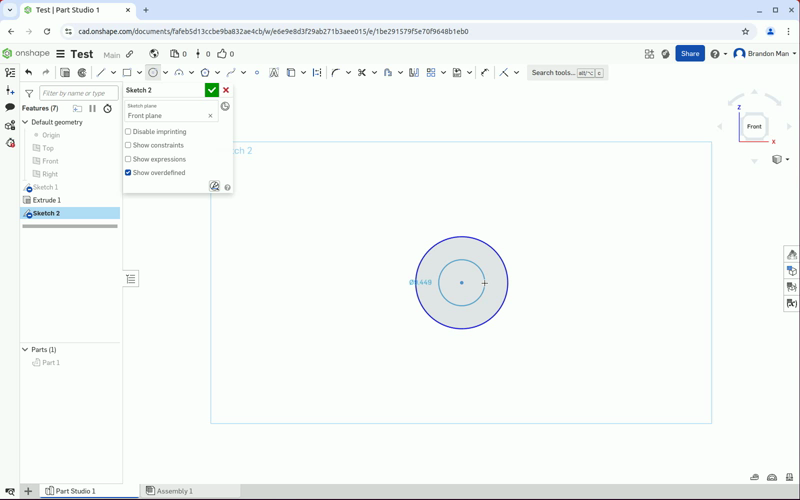
click(484, 282)
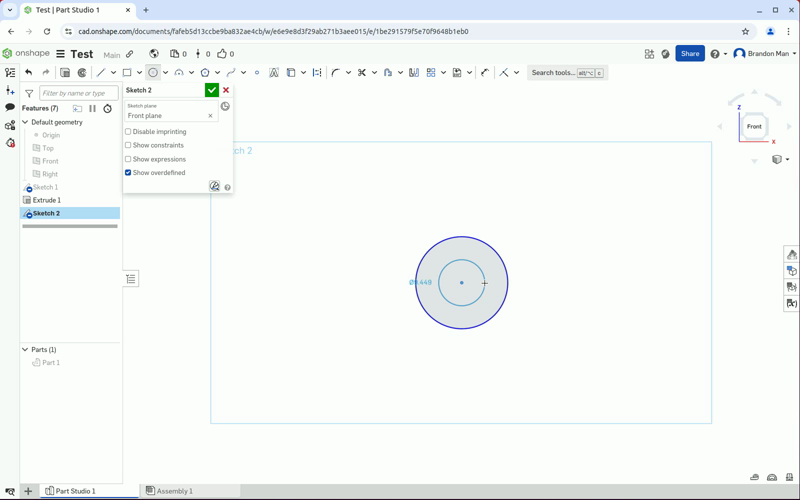
key(esc)
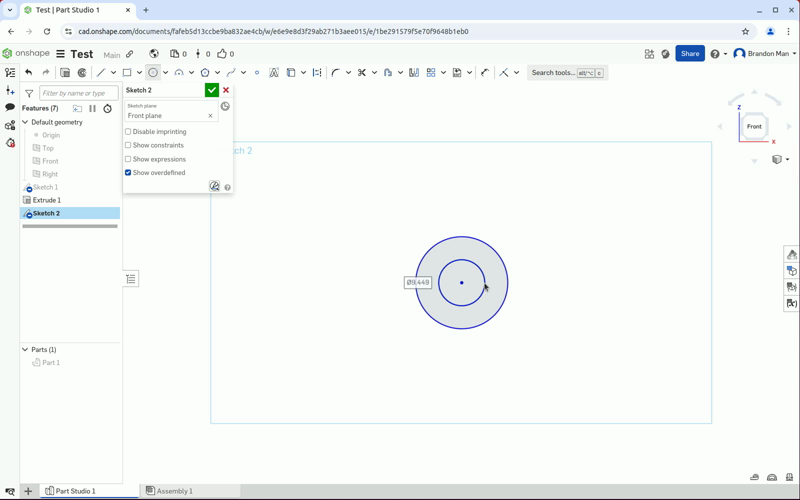
mouse_move(429, 267)
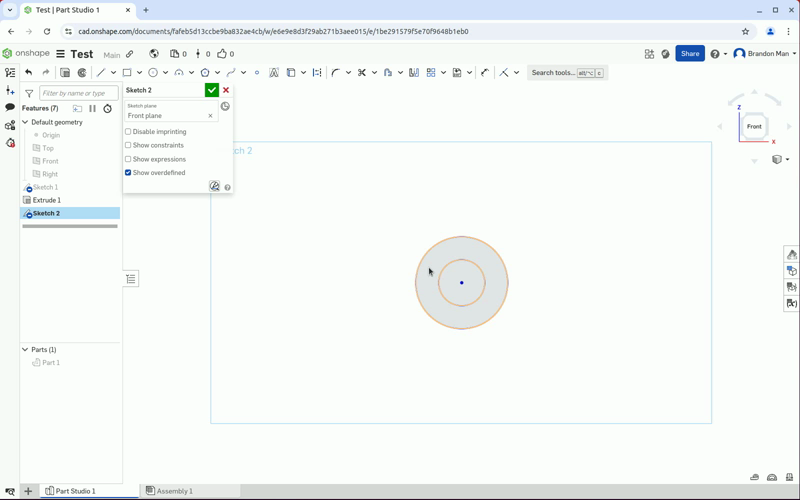
click(429, 267)
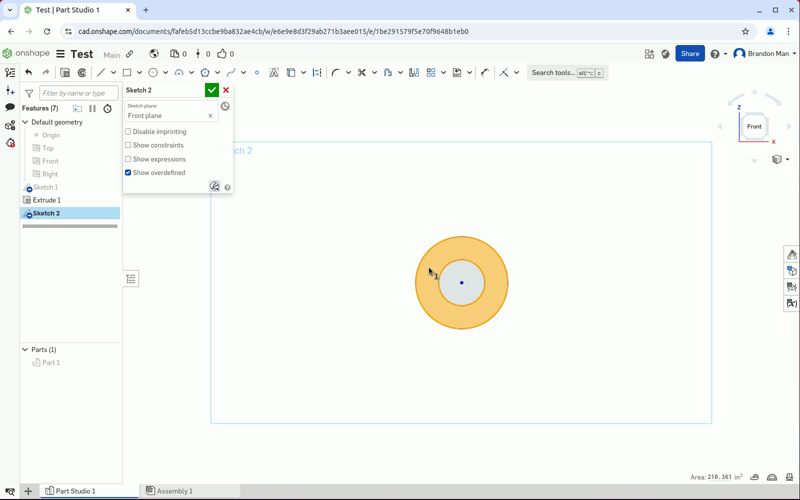
mouse_move(73, 352)
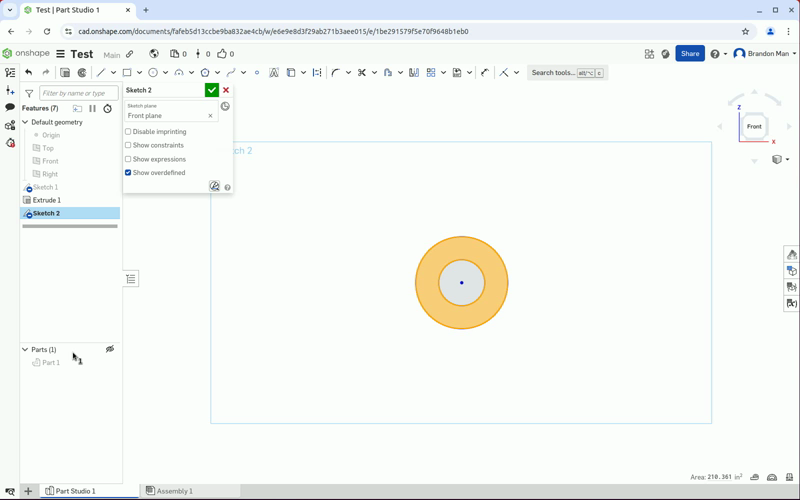
key(shift+y)
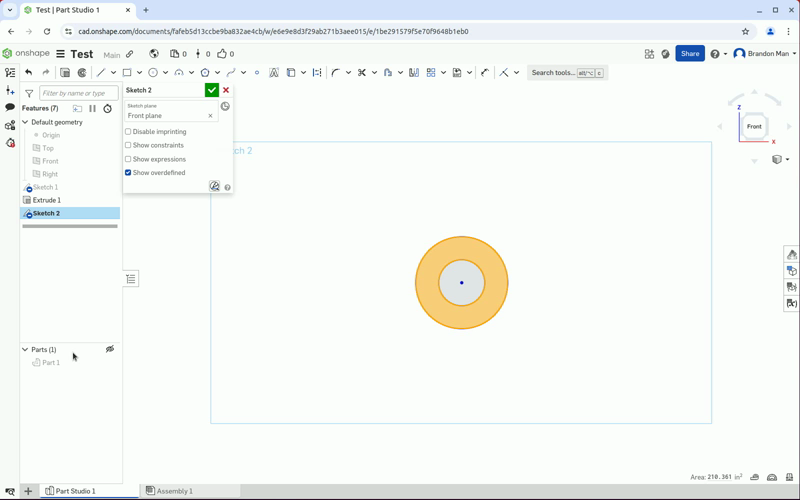
key(shift+e)
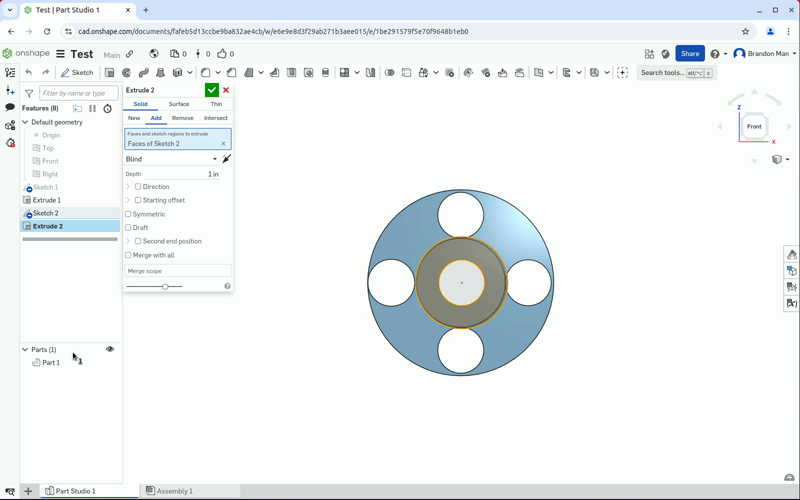
mouse_move(143, 106)
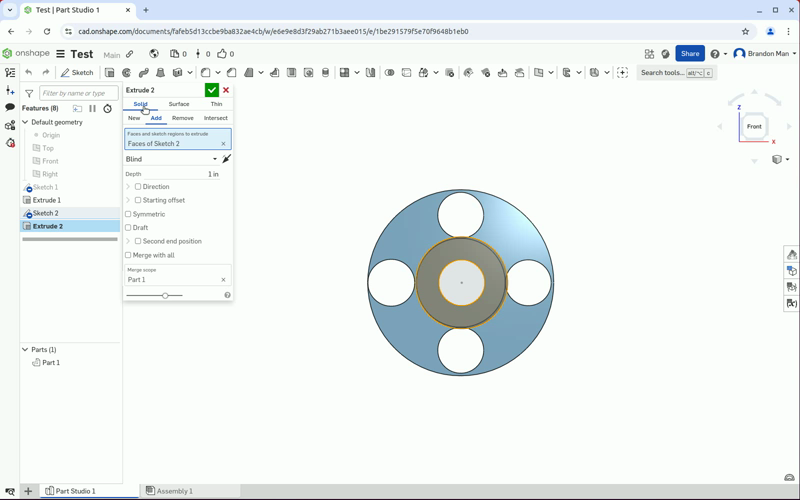
click(143, 106)
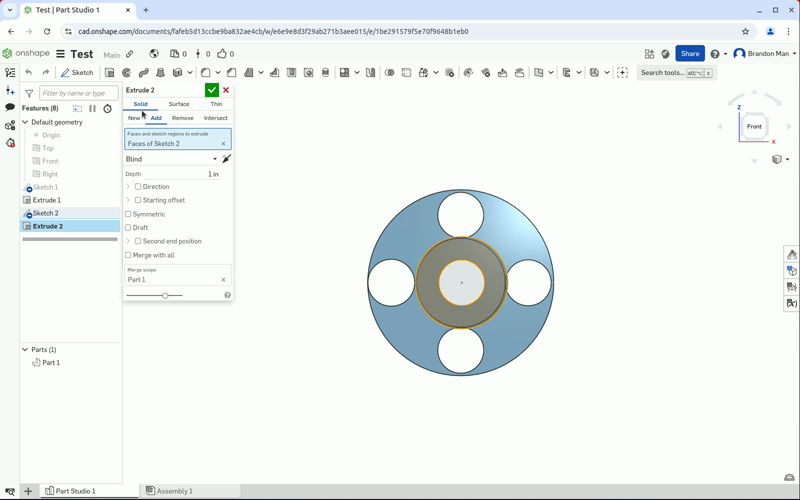
mouse_move(137, 120)
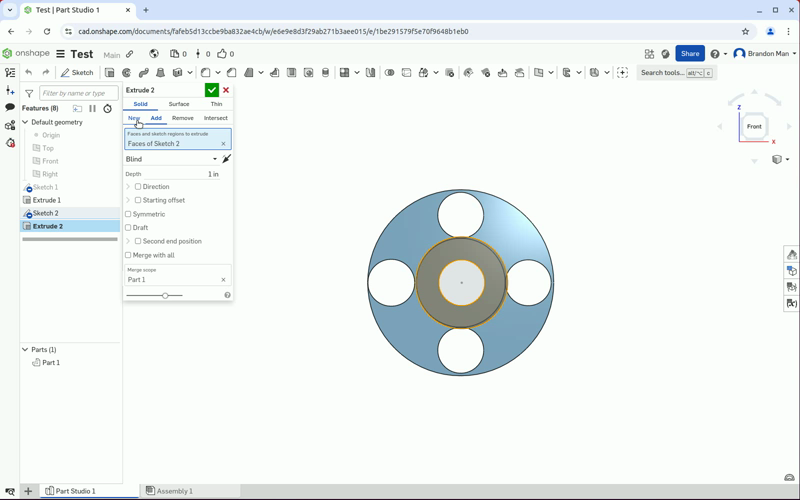
click(137, 120)
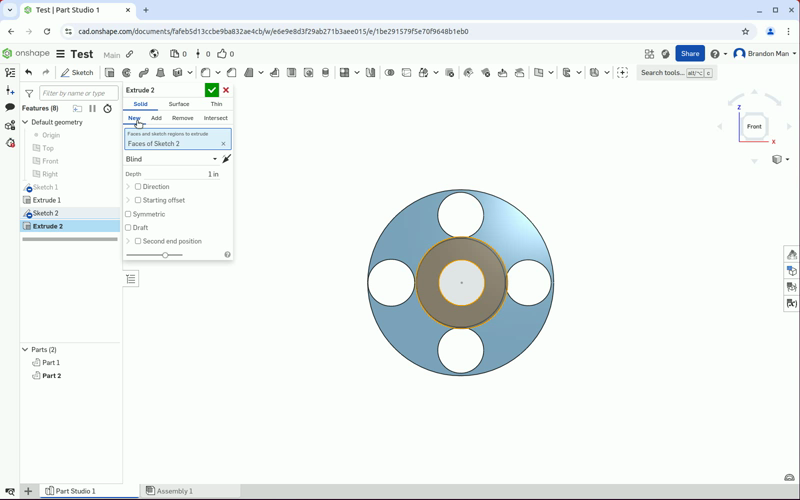
key(tab, 4)
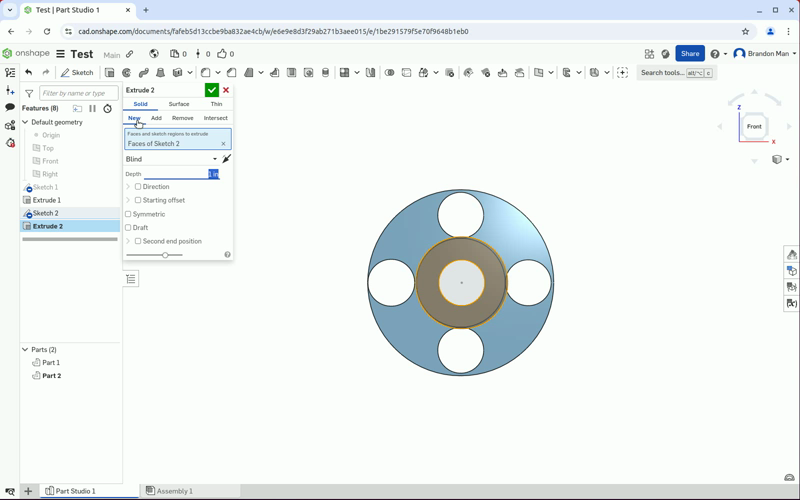
text(13.962)
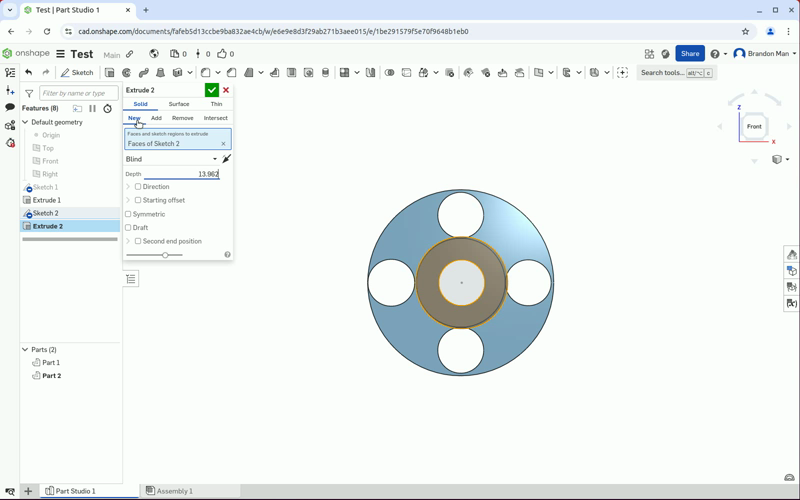
key(tab, 3)
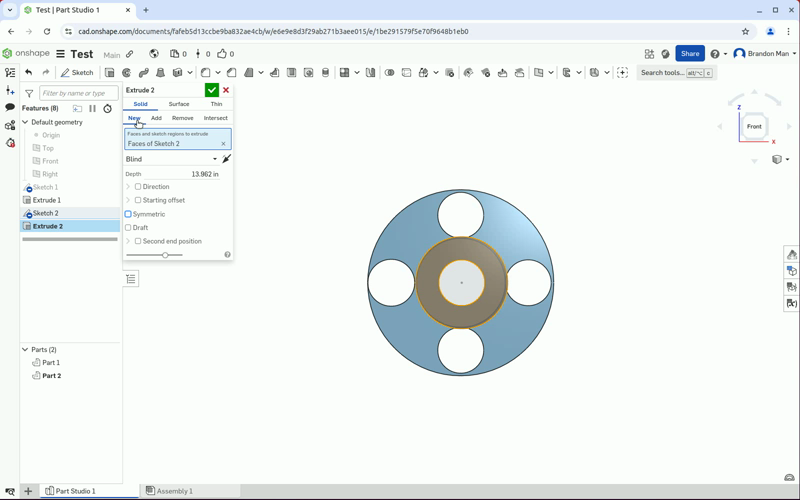
key(space)
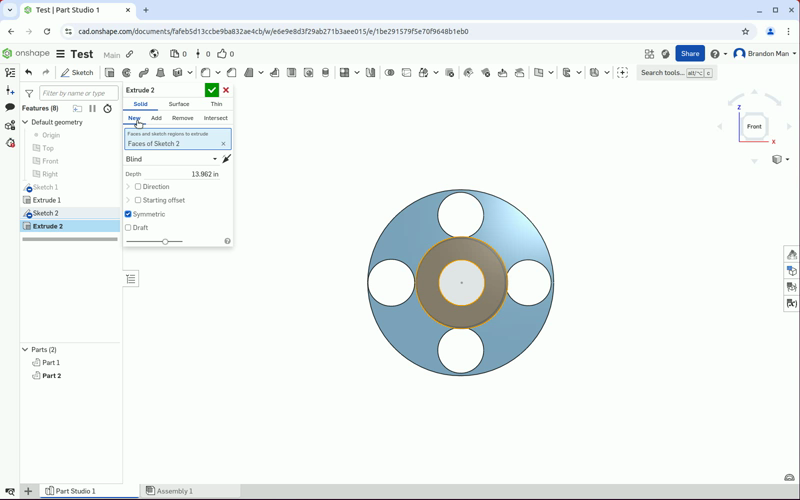
key(enter)
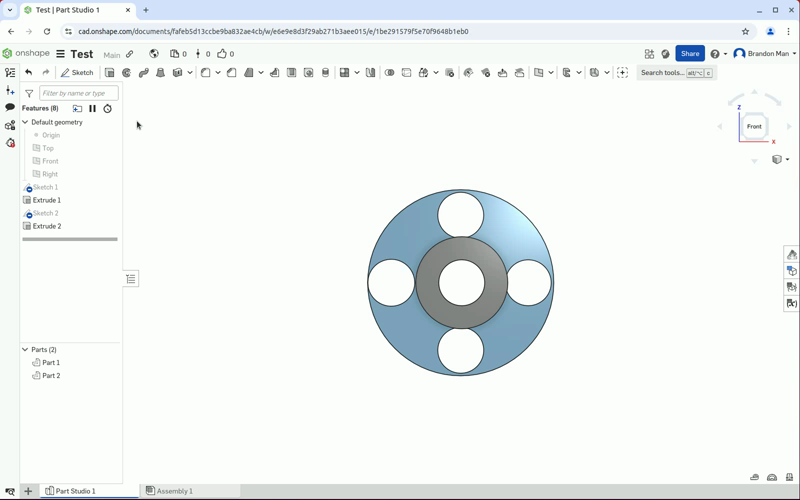
key(shift+h)
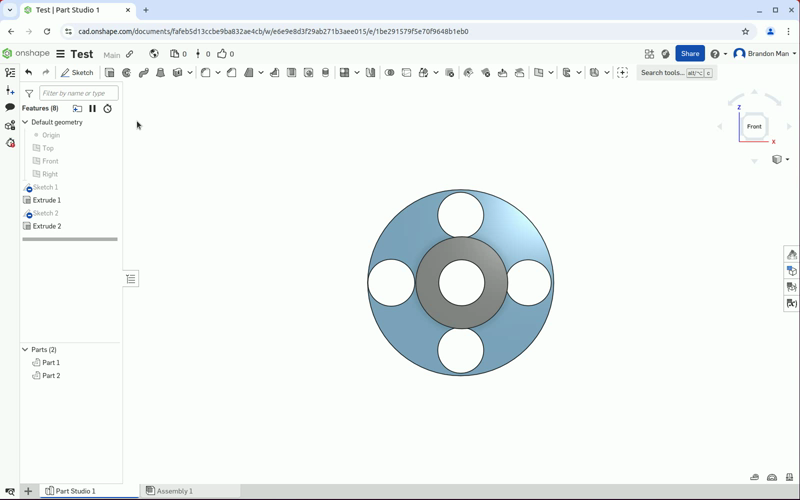
key(shift+h)
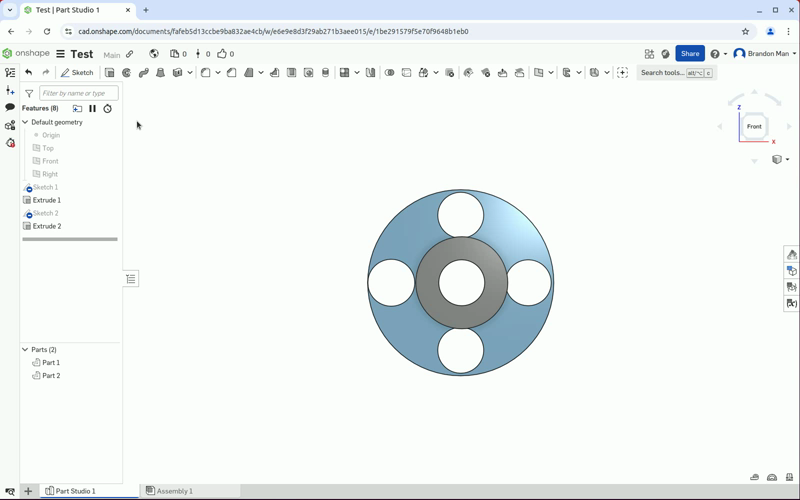
mouse_move(73, 189)
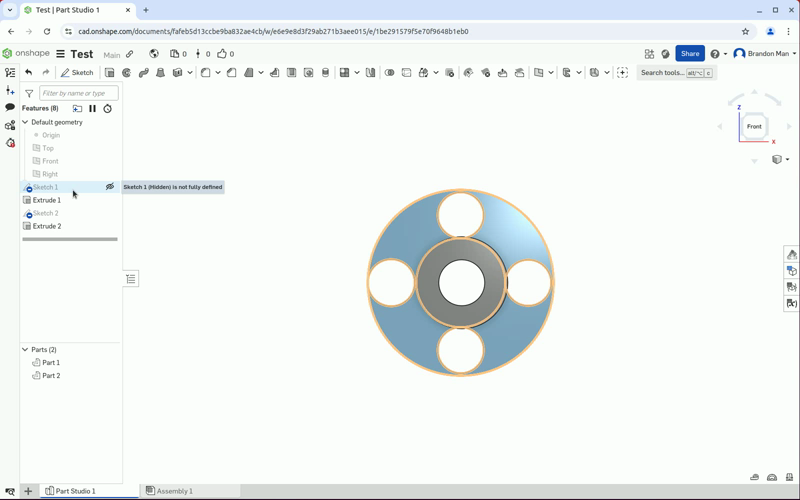
click(73, 189)
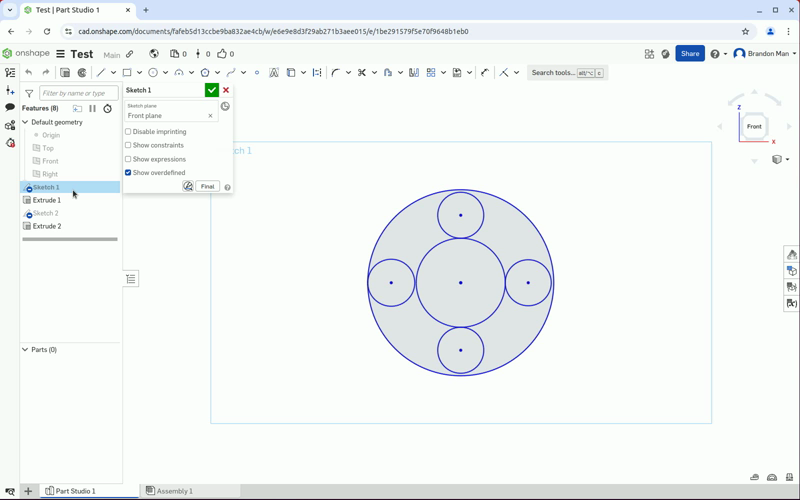
mouse_move(229, 92)
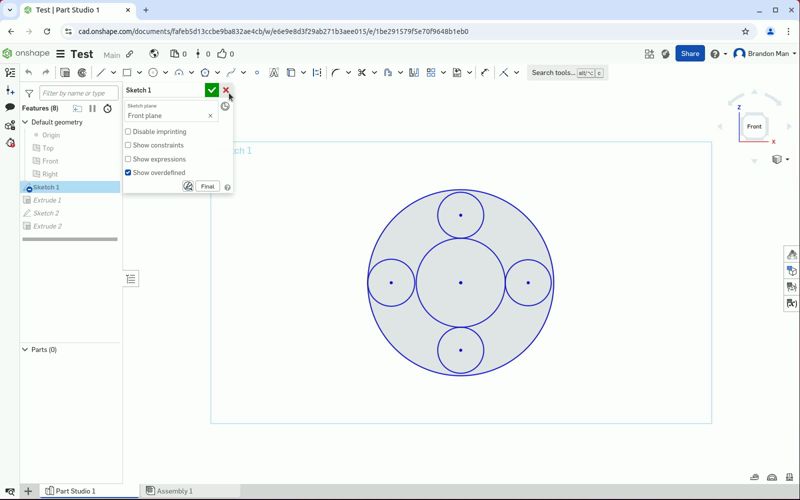
click(229, 92)
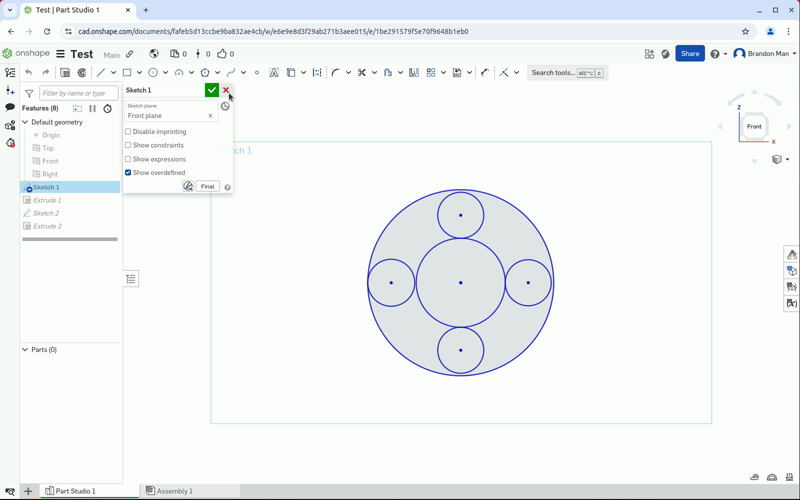
key(shift+s)
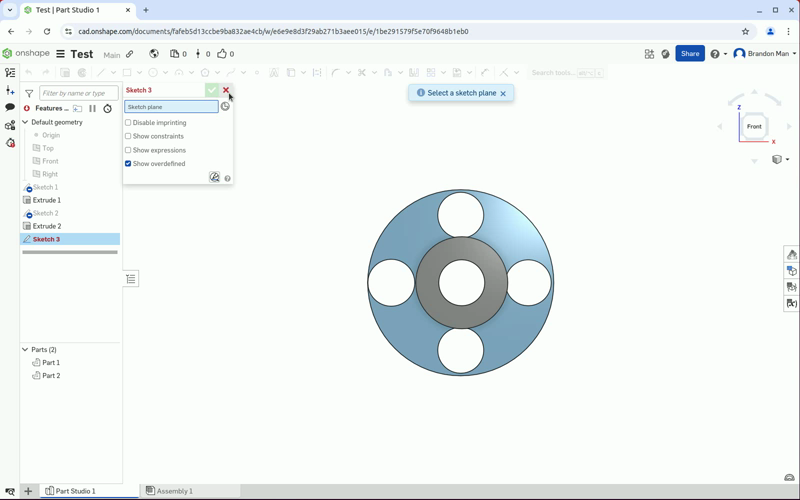
mouse_move(73, 163)
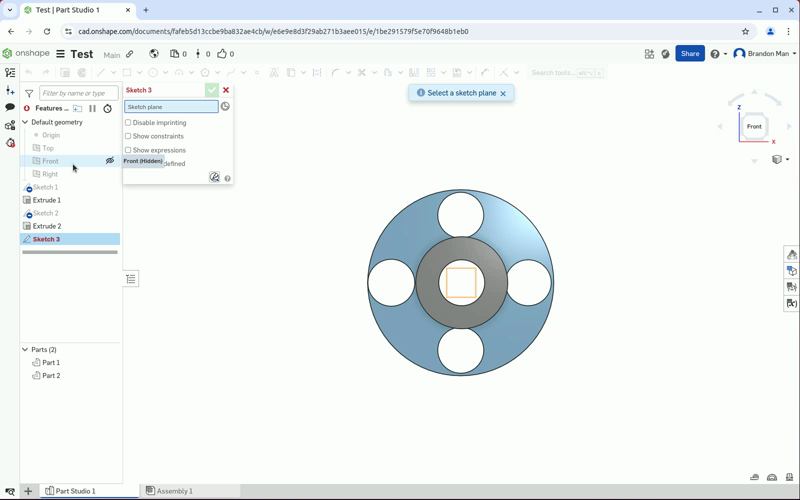
click(73, 163)
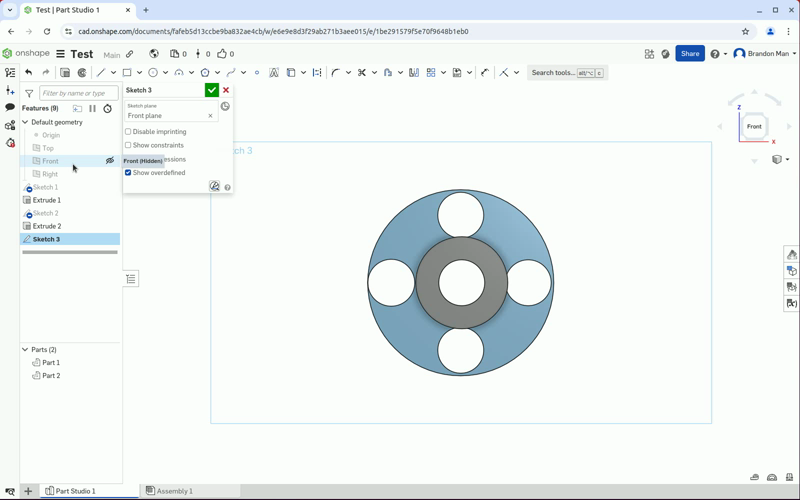
mouse_move(73, 352)
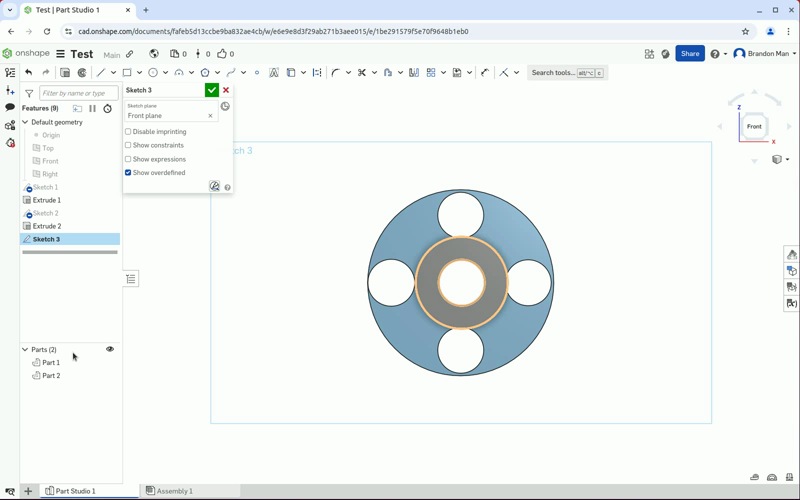
key(y)
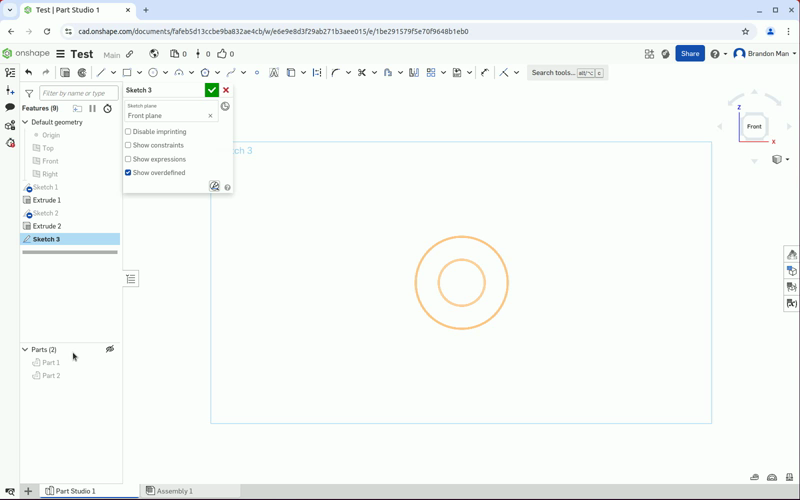
key(c)
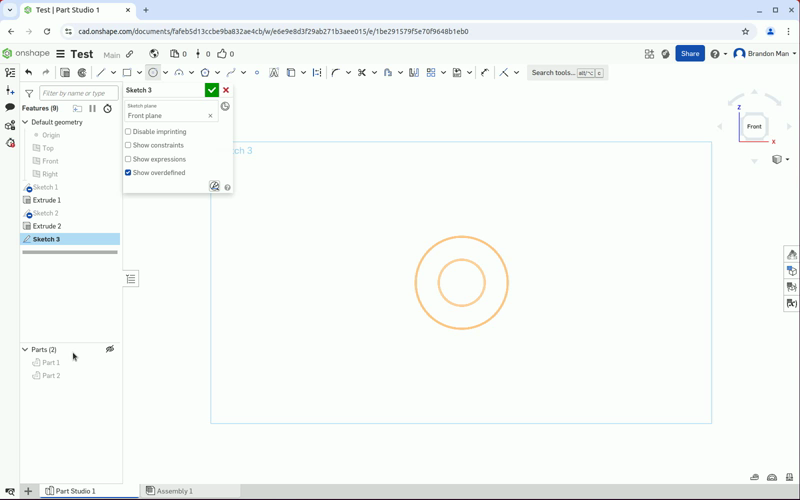
key_down(shift)
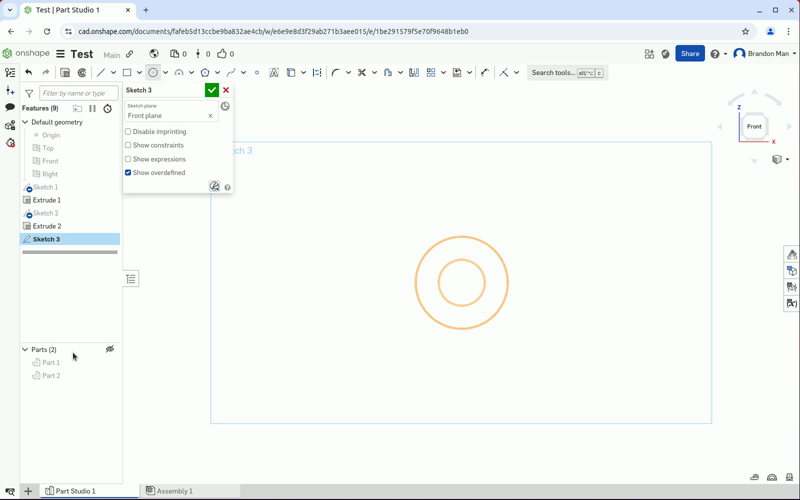
mouse_move(461, 282)
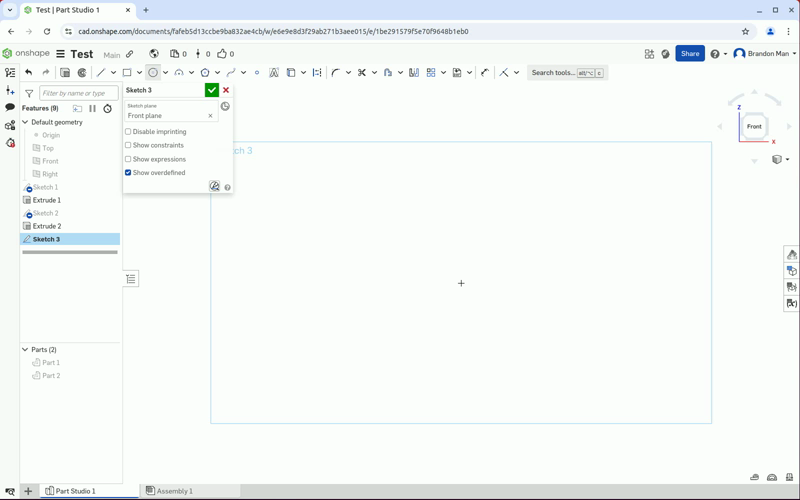
click(461, 282)
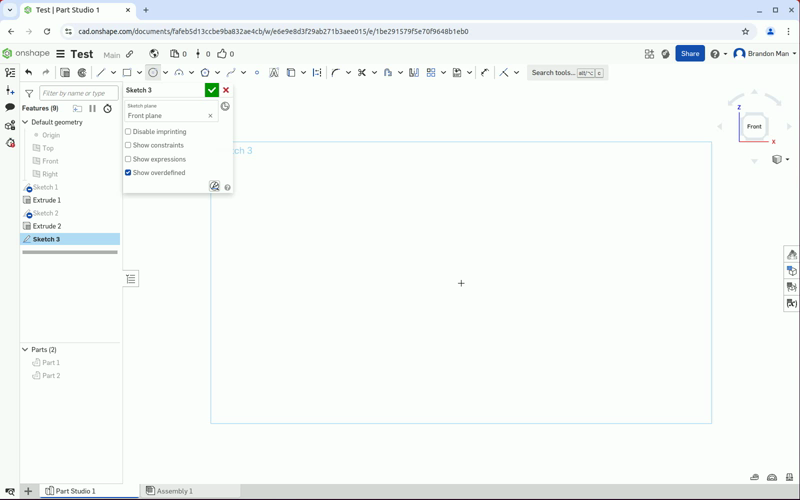
key_up(shift)
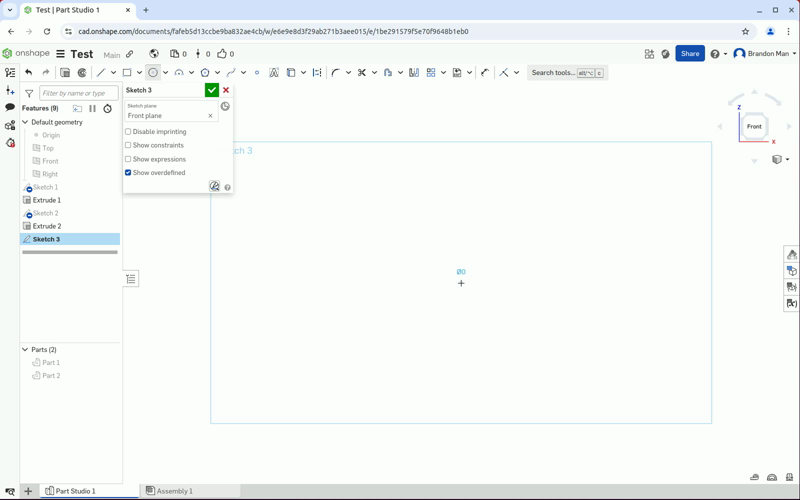
mouse_move(574, 282)
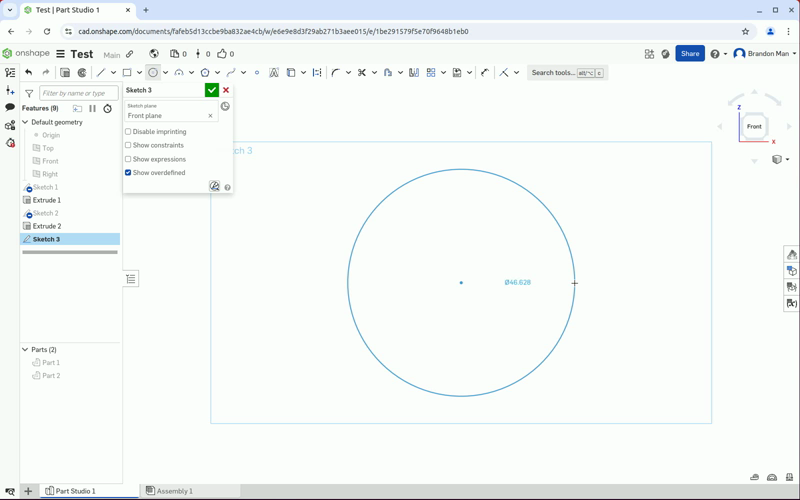
click(574, 282)
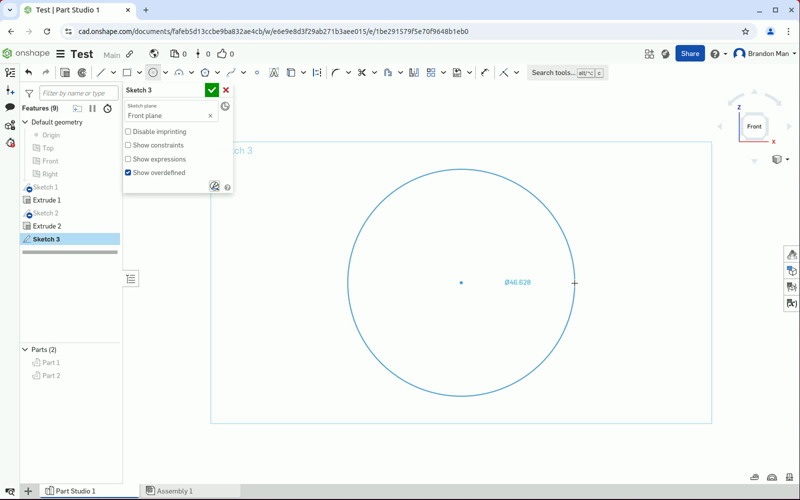
key(esc)
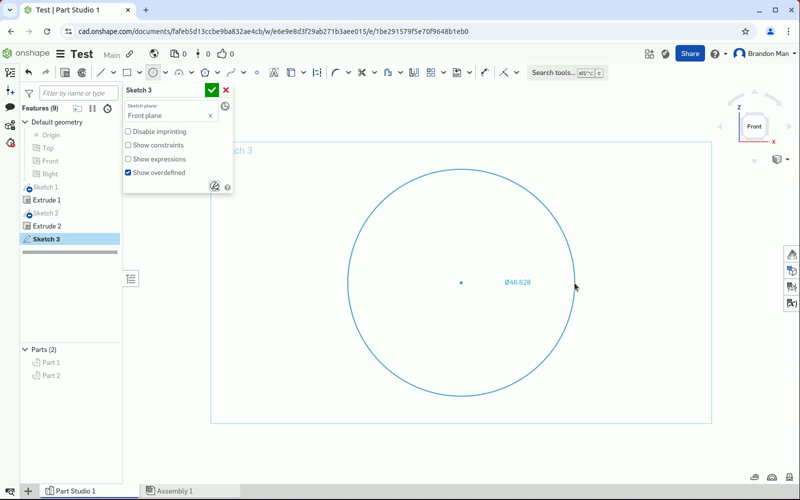
key(c)
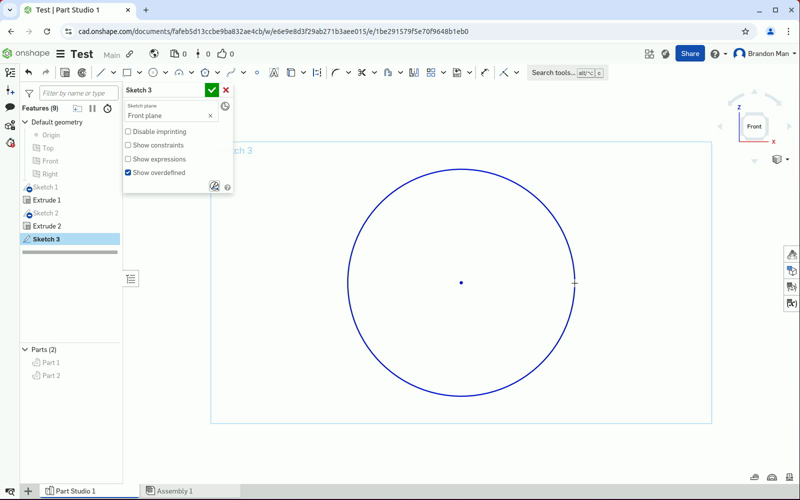
key_down(shift)
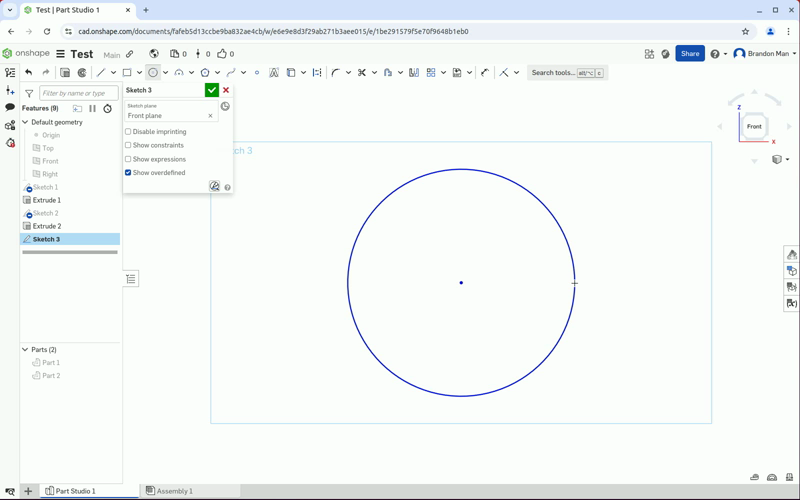
mouse_move(461, 282)
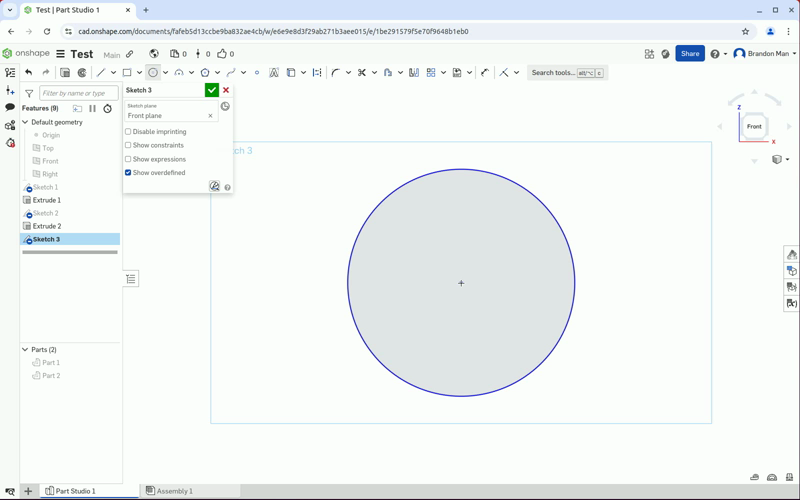
click(461, 282)
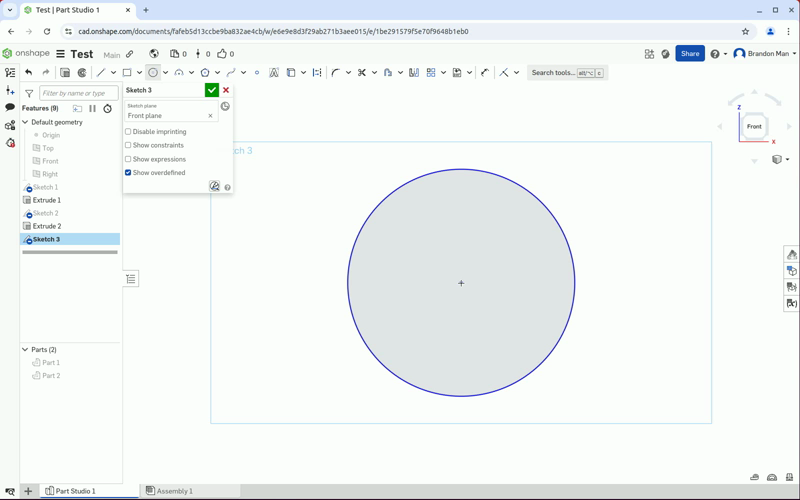
key_up(shift)
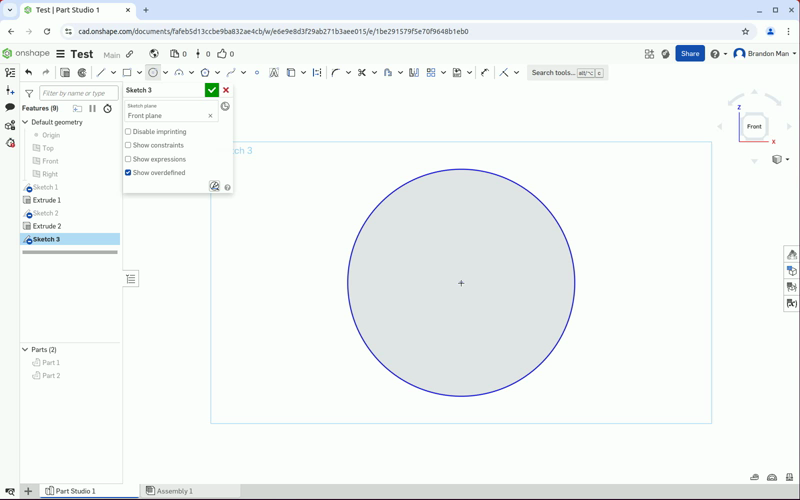
mouse_move(553, 282)
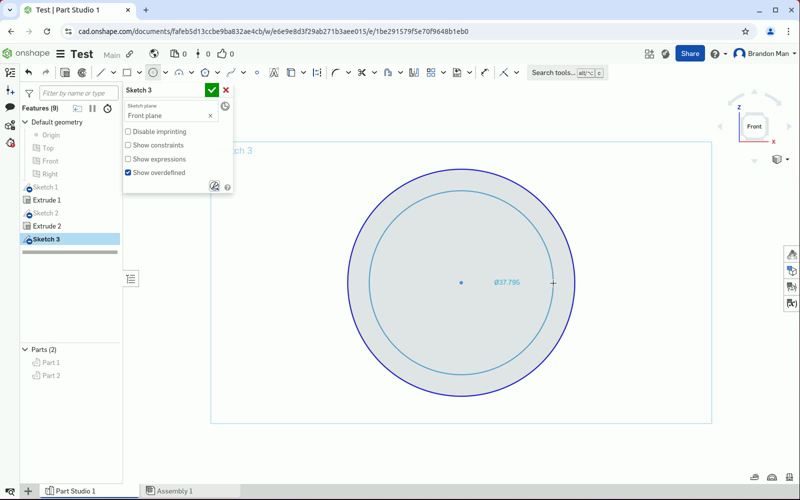
click(553, 282)
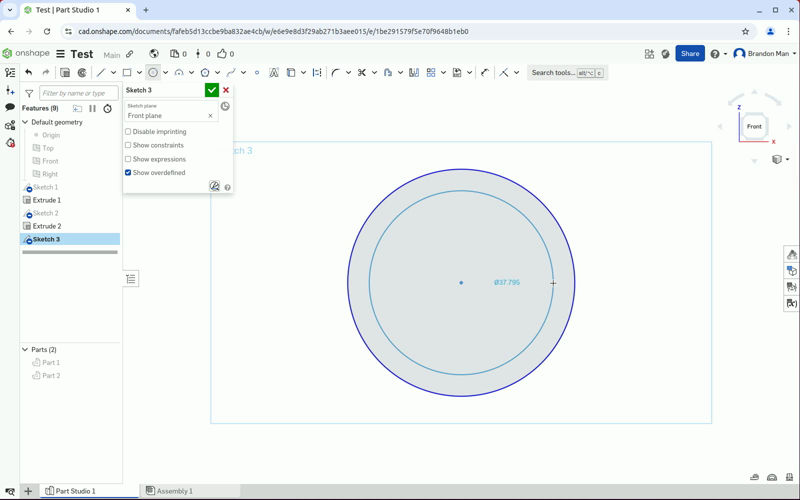
key(esc)
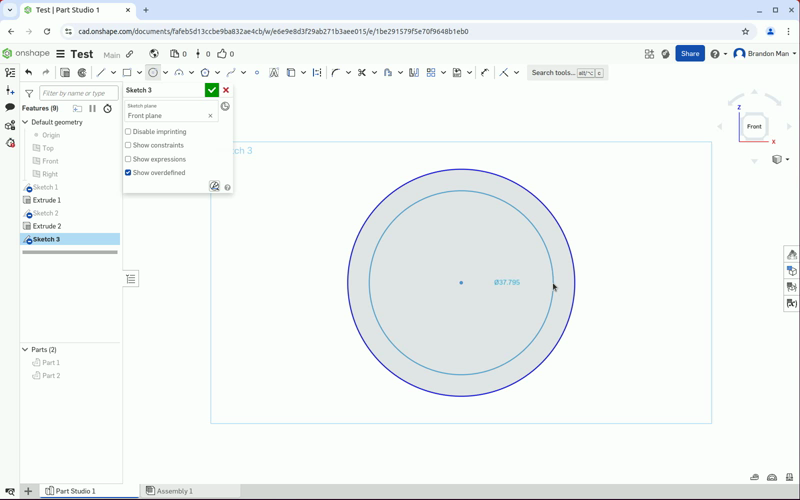
mouse_move(374, 230)
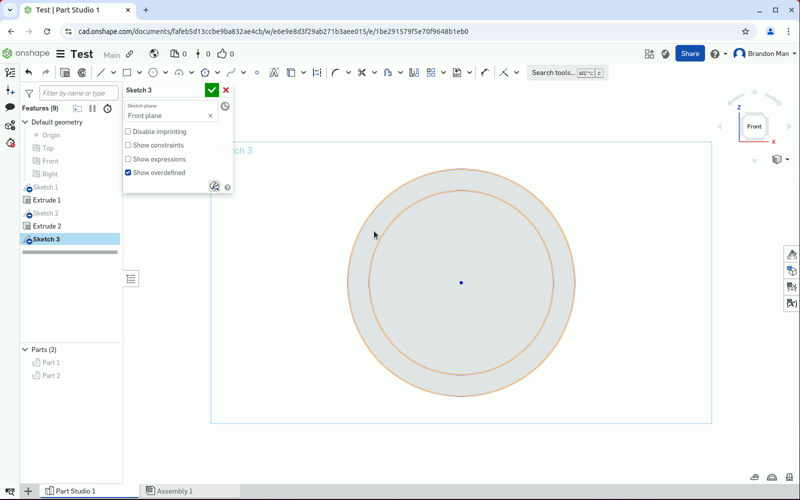
click(374, 230)
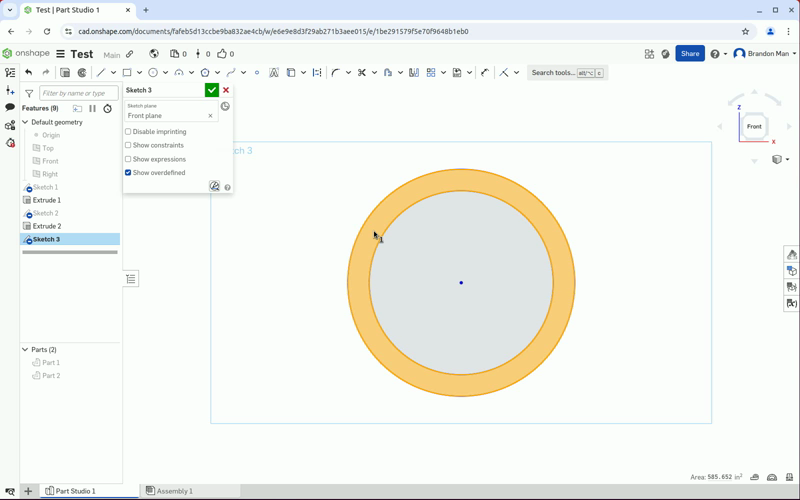
mouse_move(73, 352)
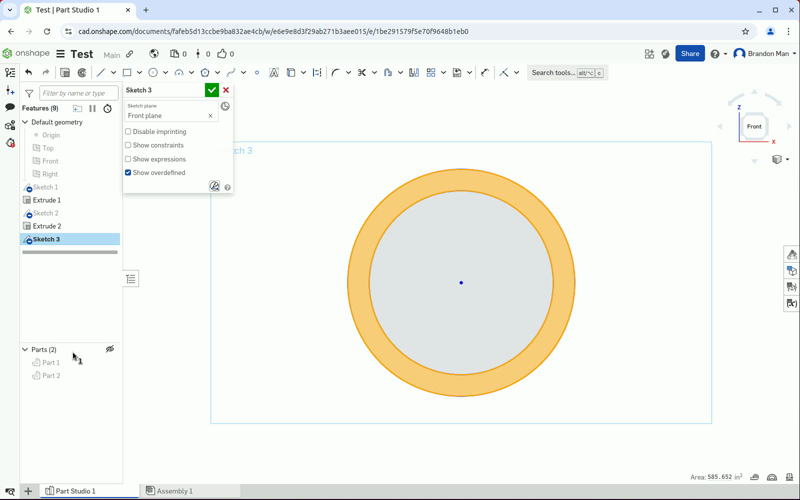
key(shift+y)
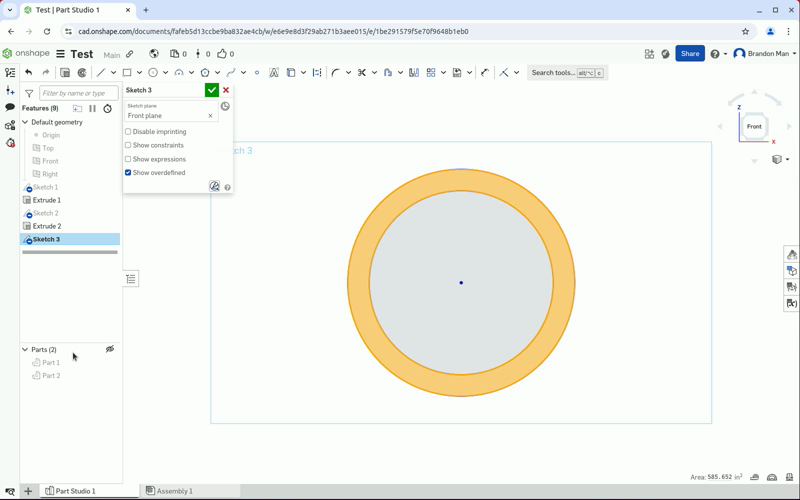
key(shift+e)
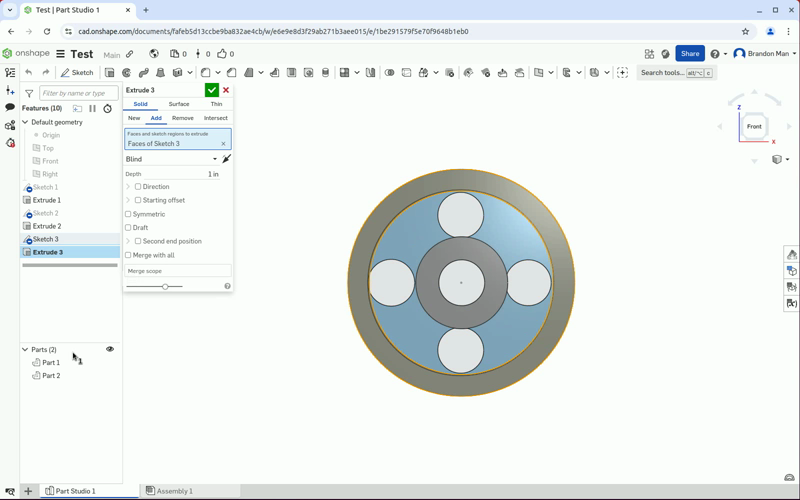
mouse_move(143, 106)
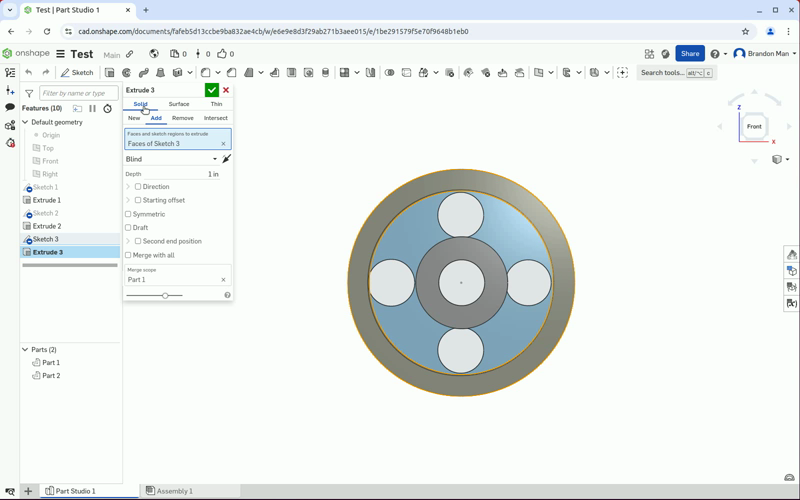
click(143, 106)
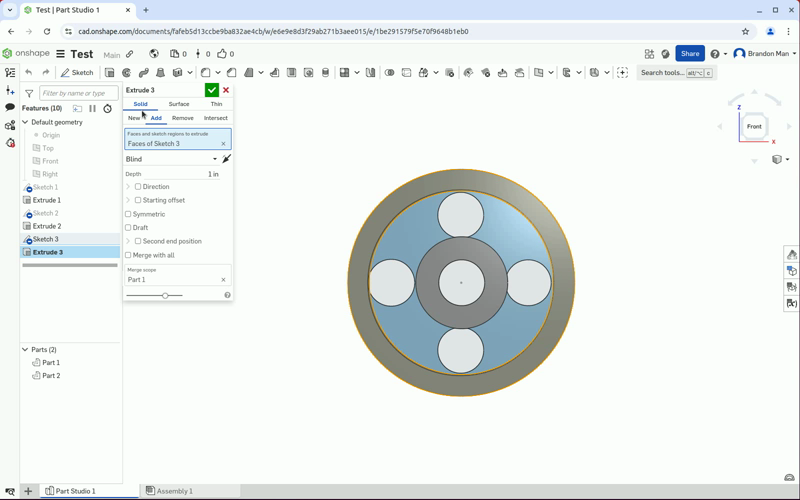
mouse_move(137, 120)
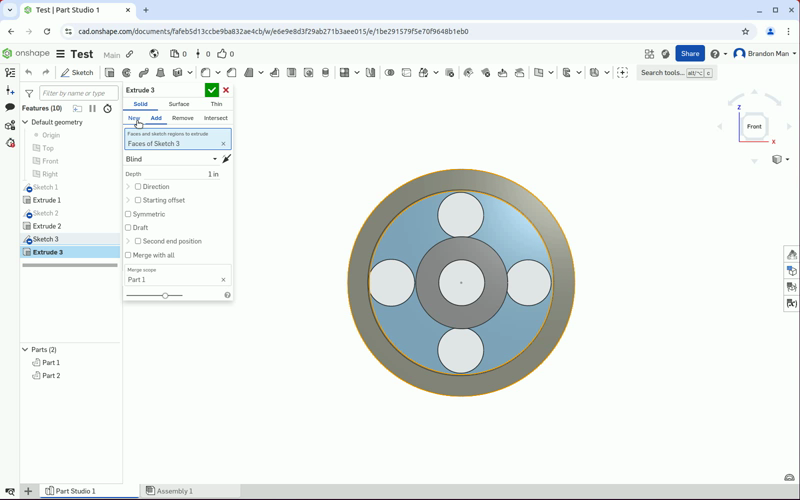
click(137, 120)
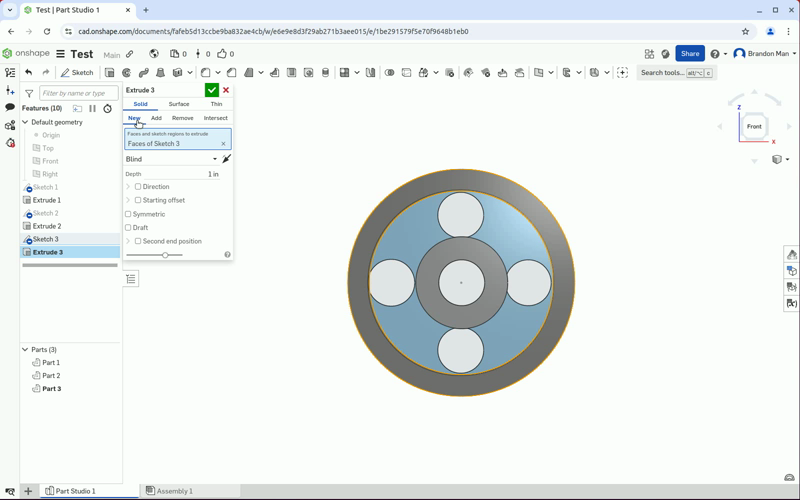
key(tab, 4)
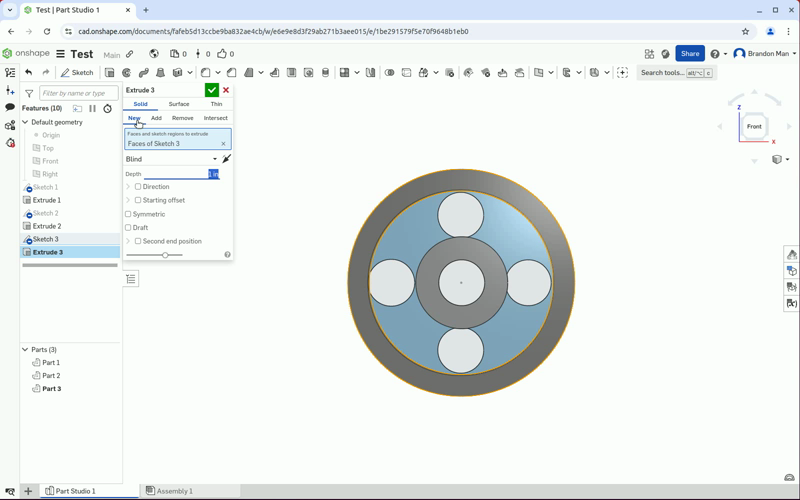
text(13.962)
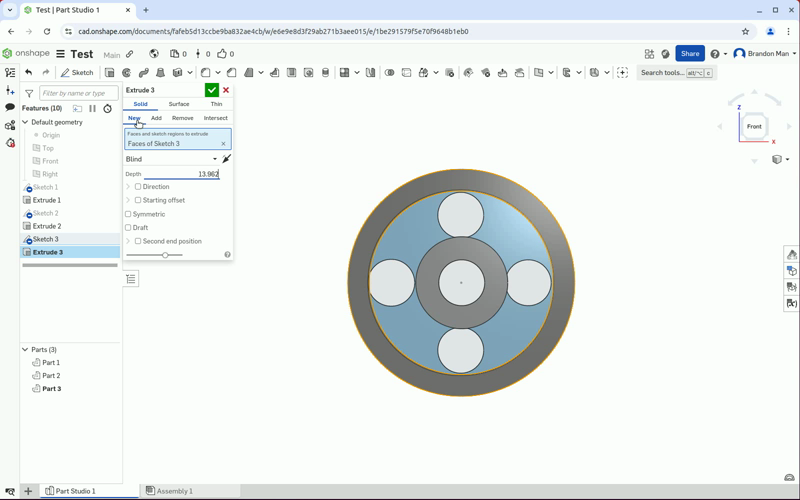
key(tab, 3)
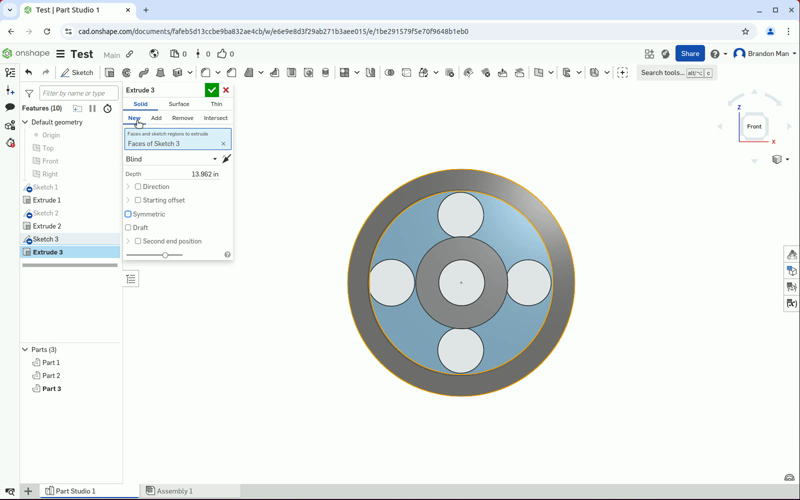
key(space)
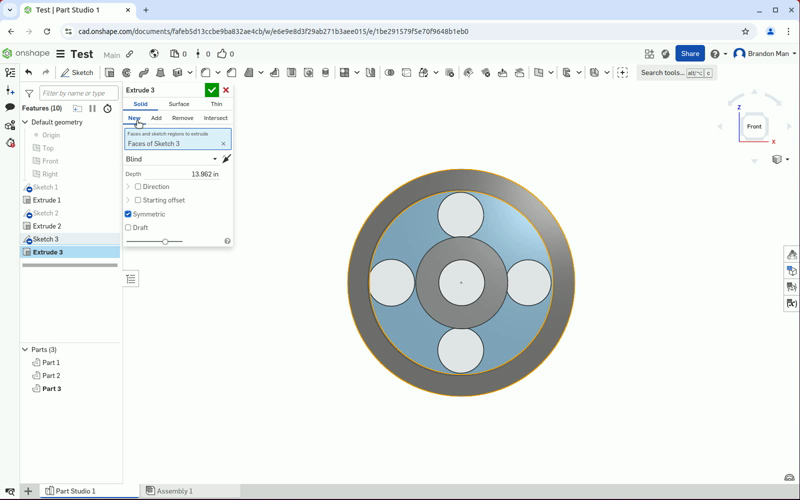
key(enter)
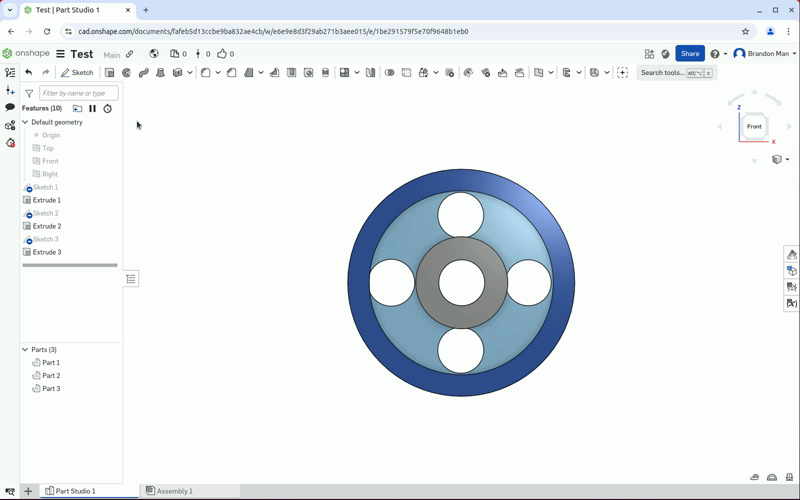
key(shift+h)
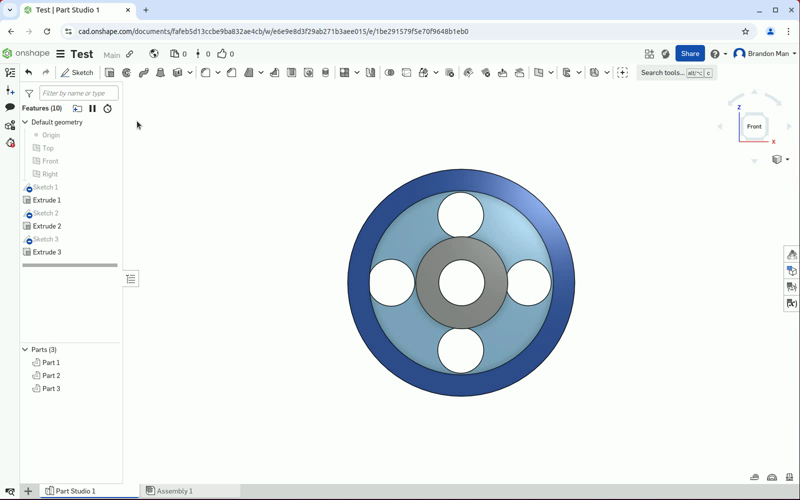
key(shift+h)
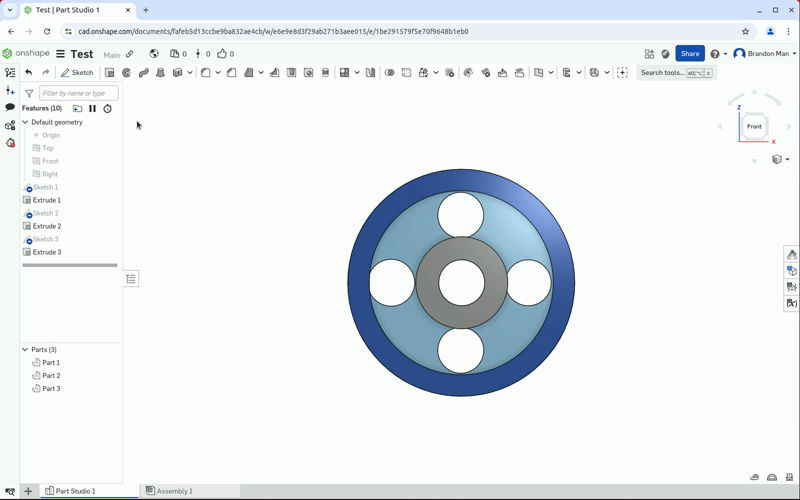
key(shift+7)
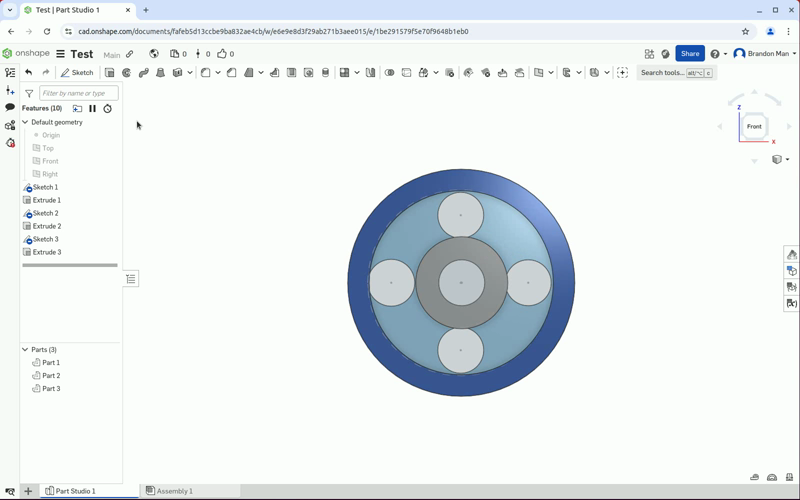
key(left, 2)
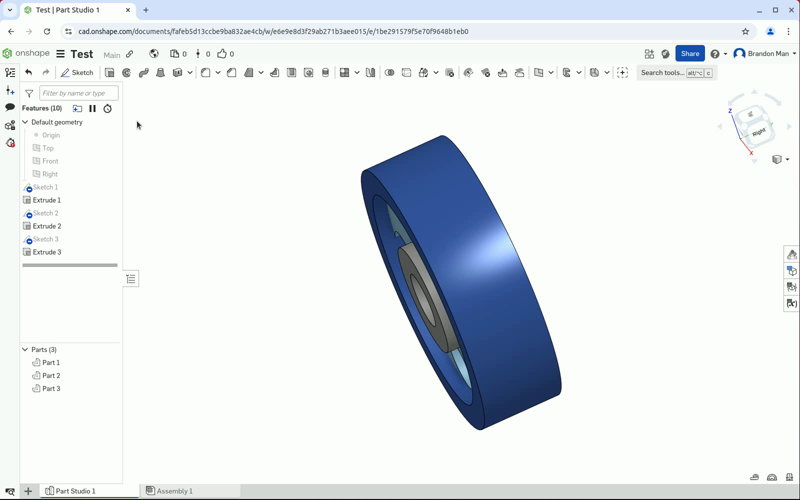
key(down, 2)
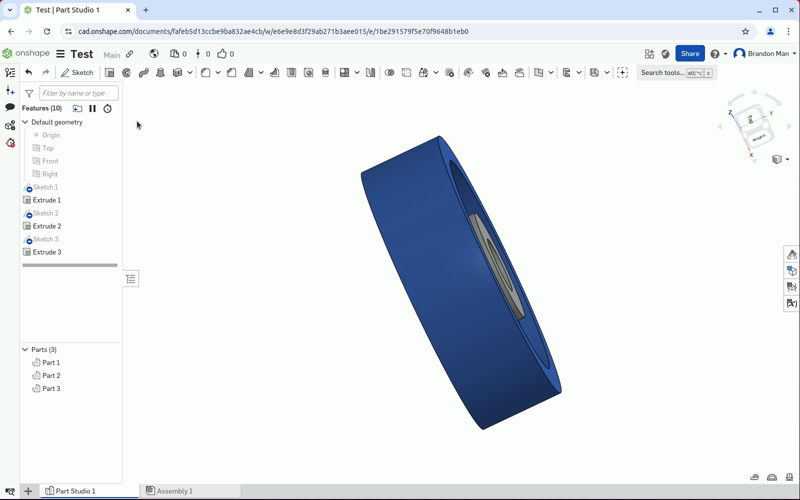
key(up, 2)
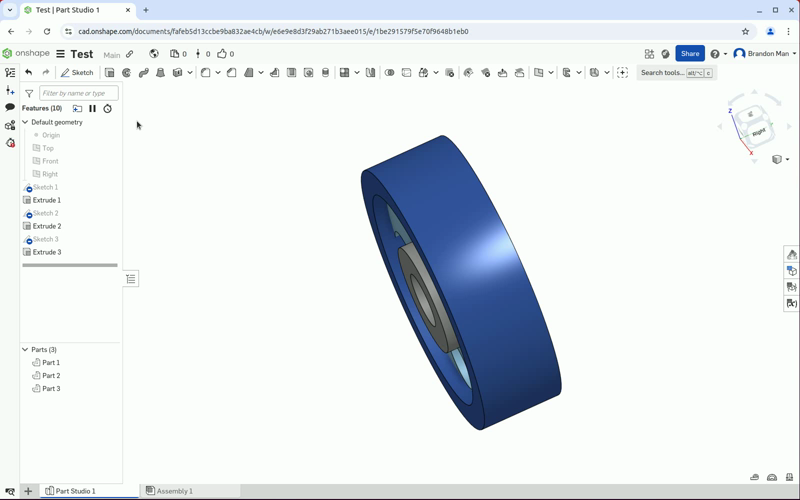
key(right, 2)
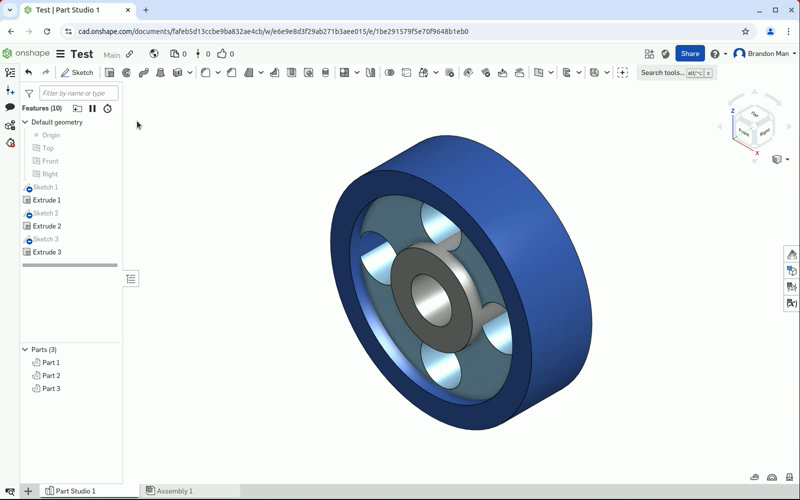
mouse_move(73, 189)
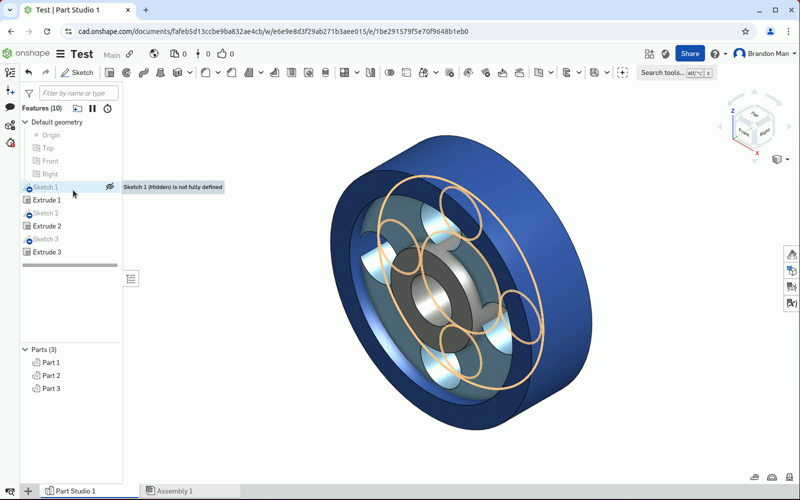
click(73, 189)